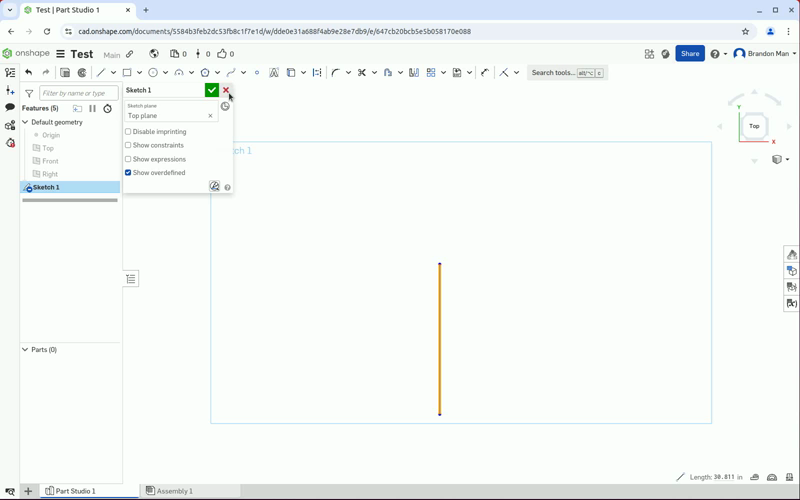
key(shift+h)
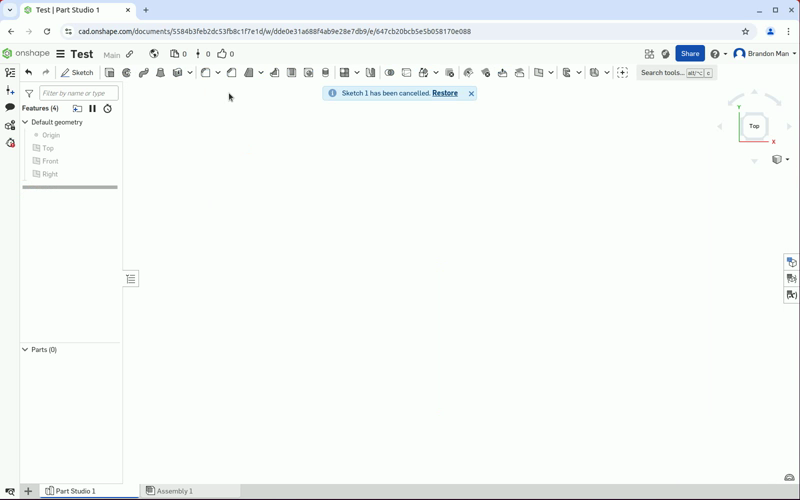
mouse_move(73, 352)
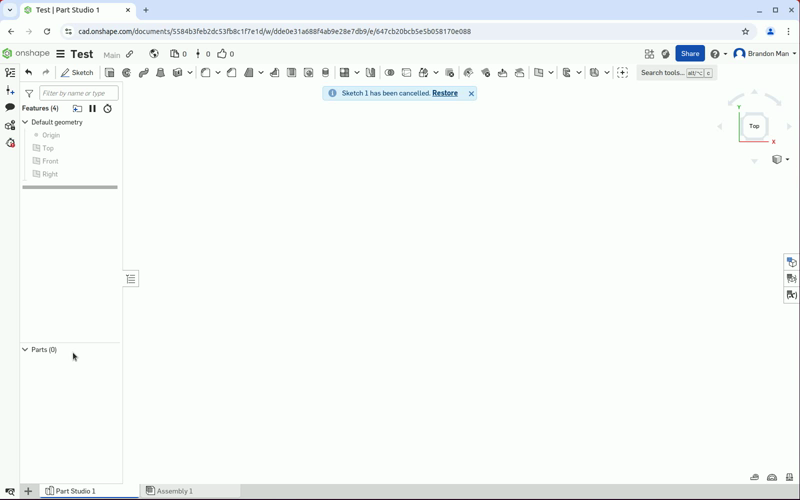
key(y)
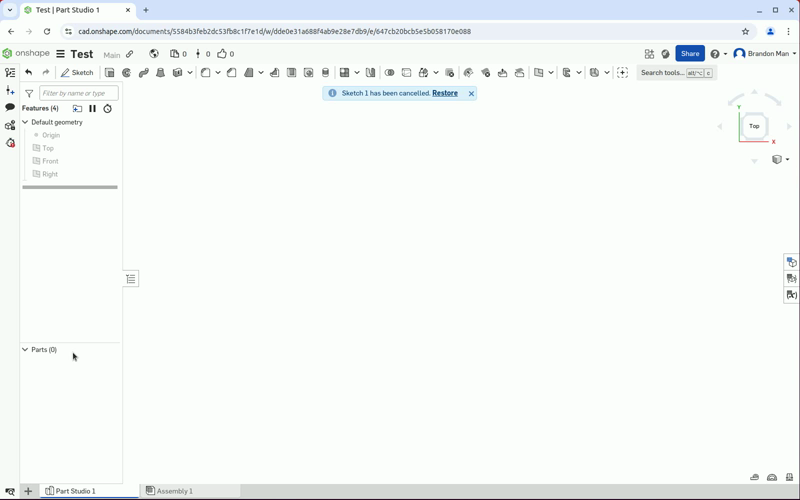
key(shift+p)
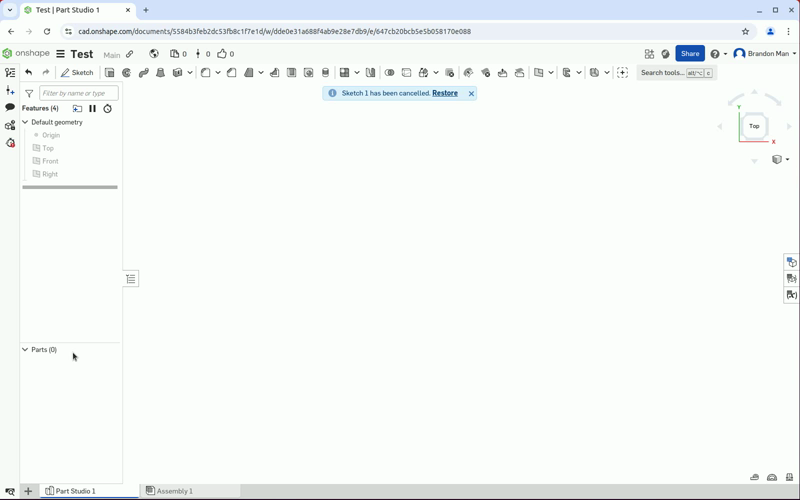
key(space)
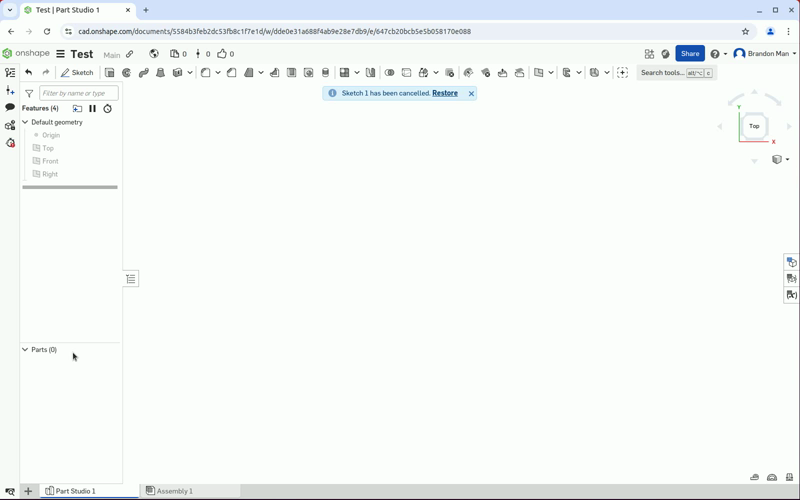
key_down(shift)
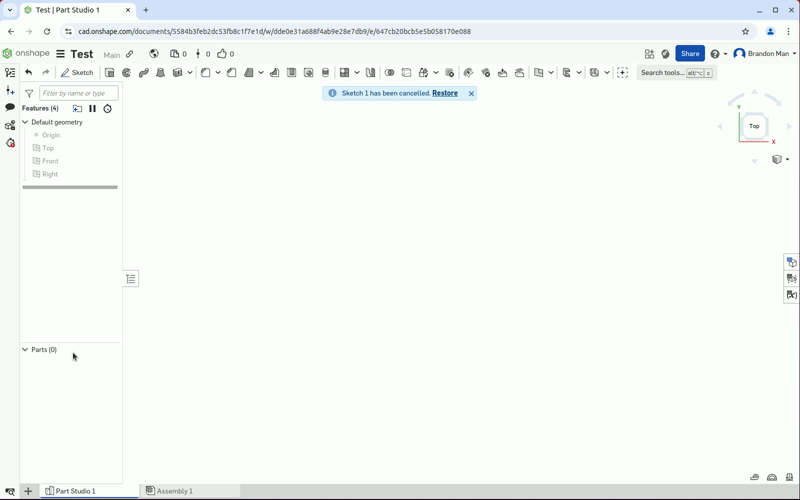
key(up)
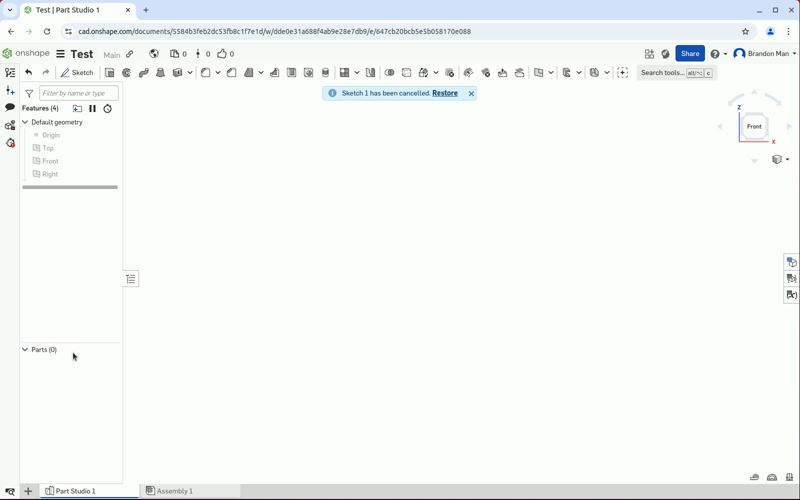
key_up(shift)
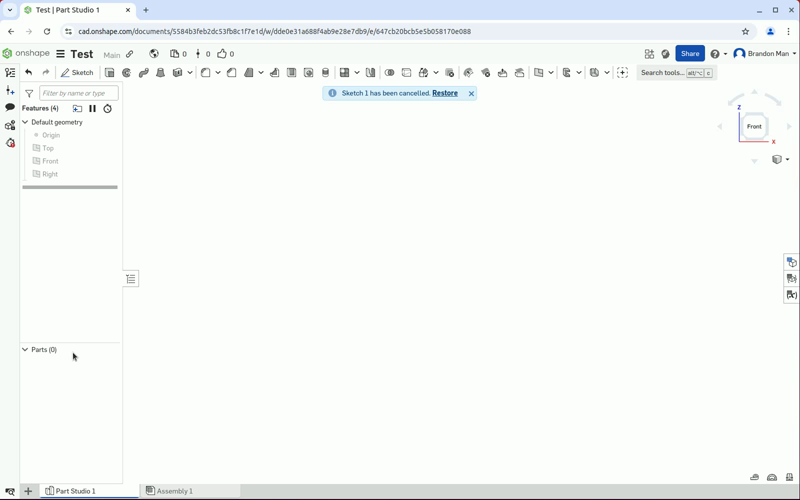
mouse_move(73, 352)
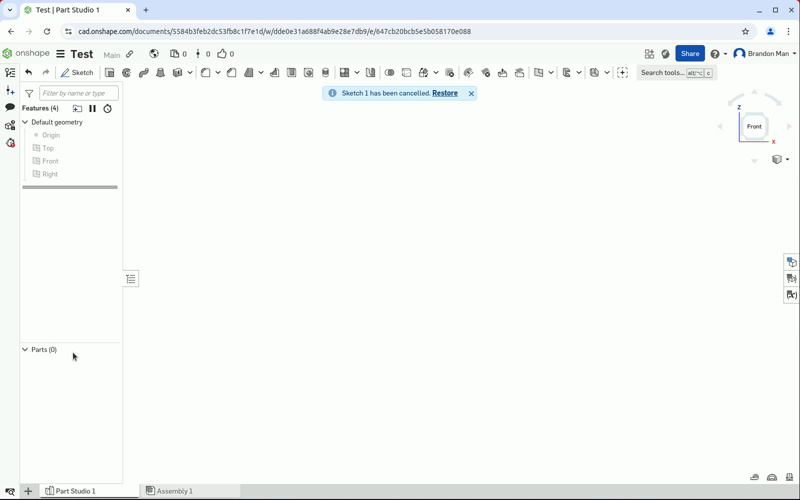
key(shift+y)
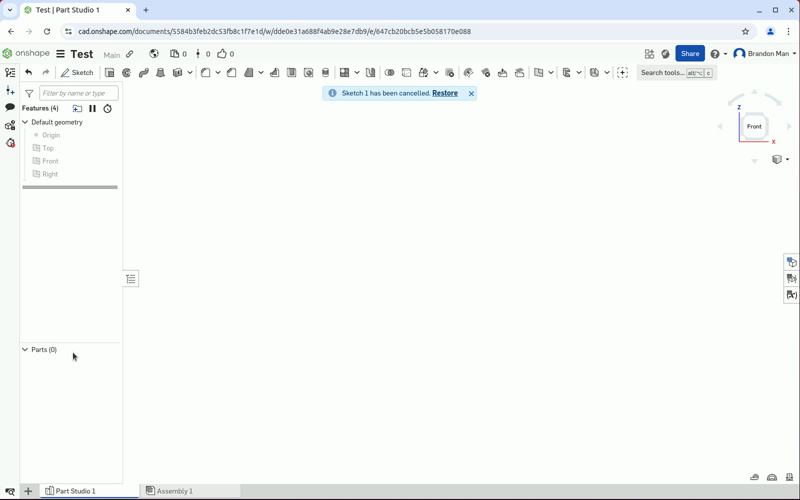
key(shift+s)
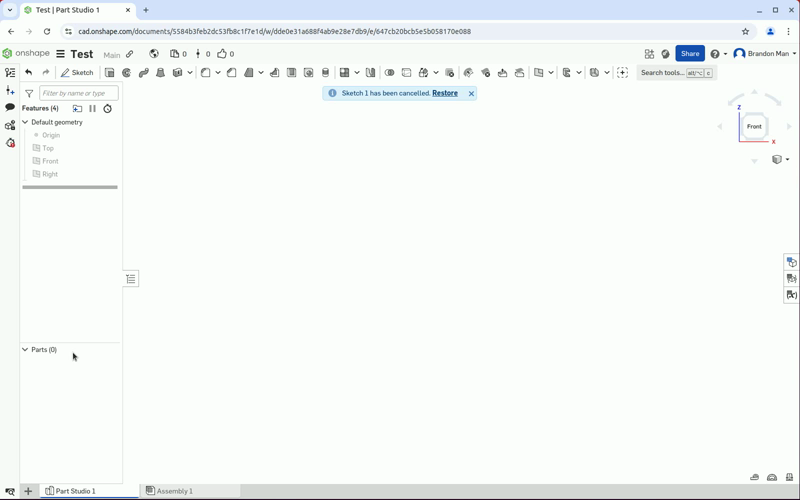
mouse_move(73, 163)
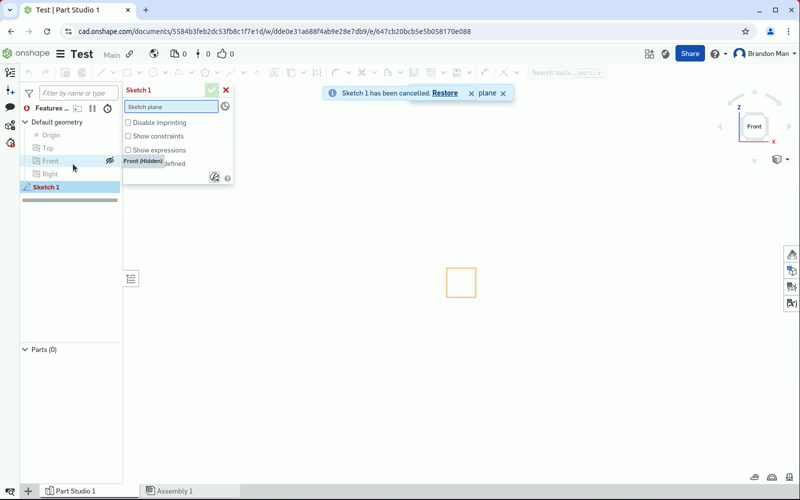
click(73, 163)
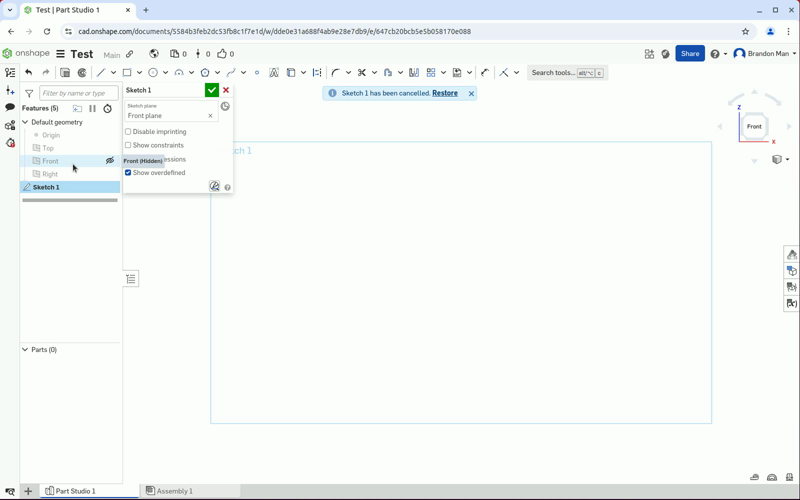
mouse_move(73, 352)
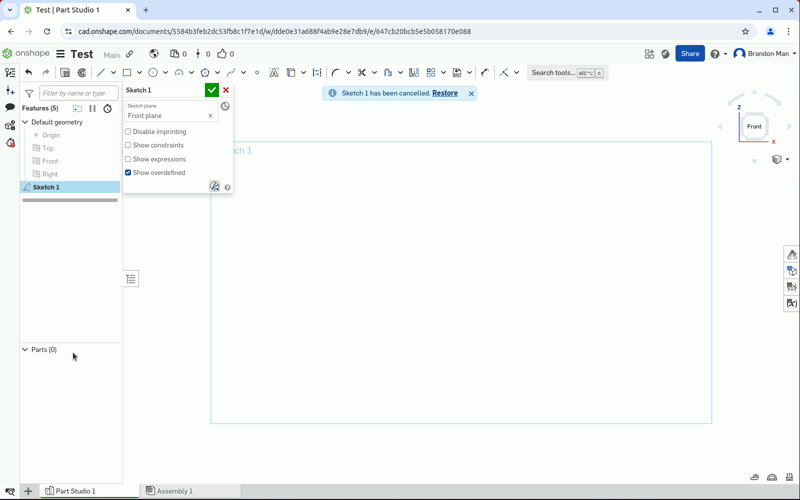
key(y)
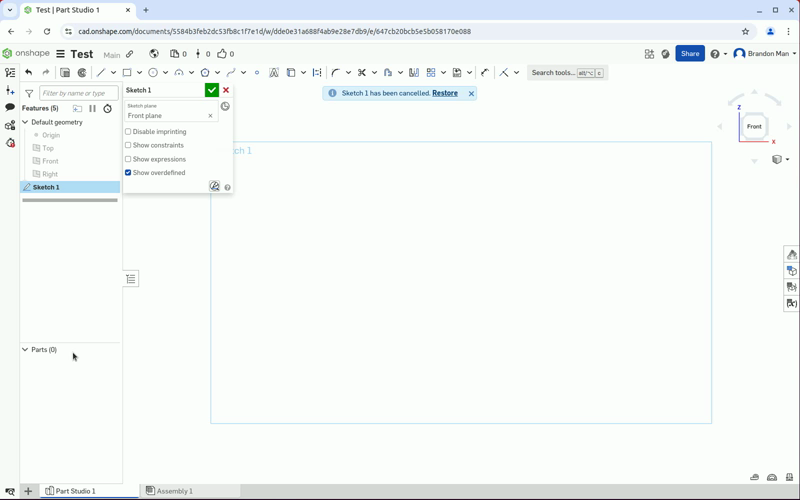
key(l)
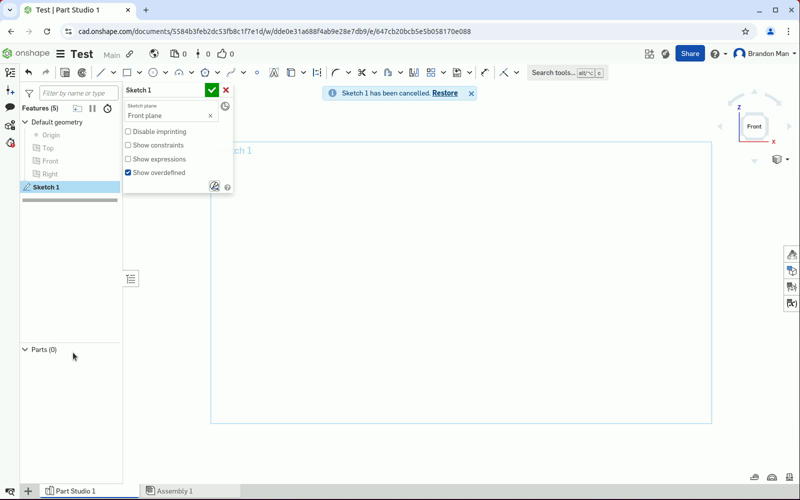
key_down(shift)
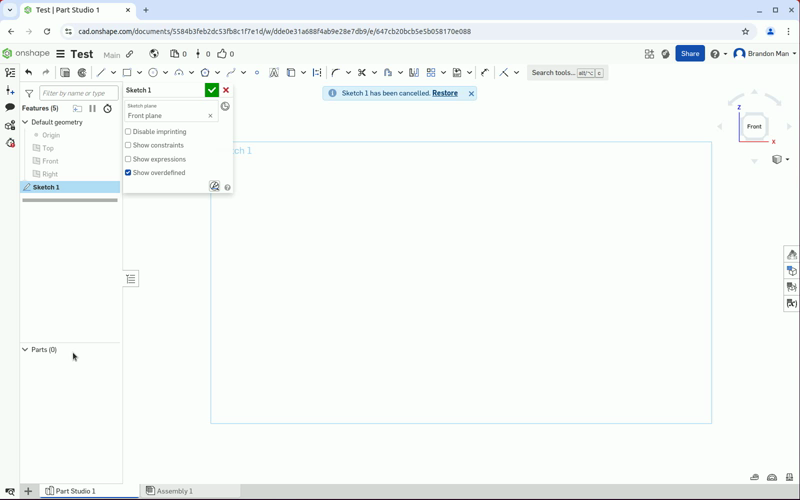
mouse_move(348, 325)
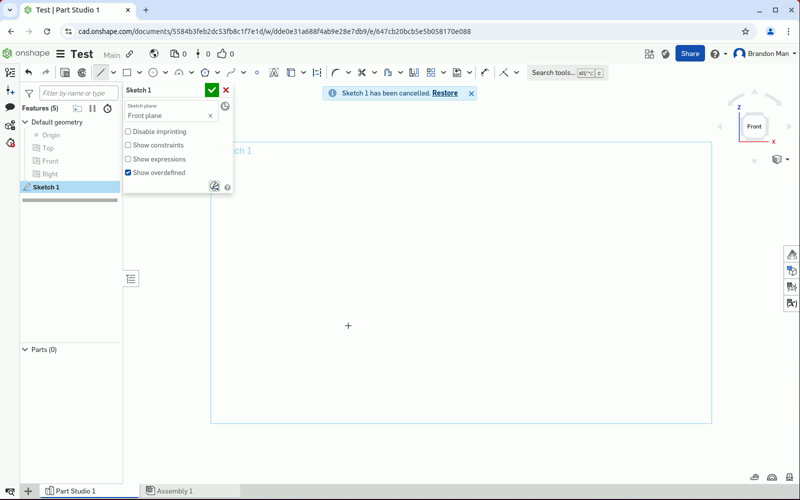
click(348, 325)
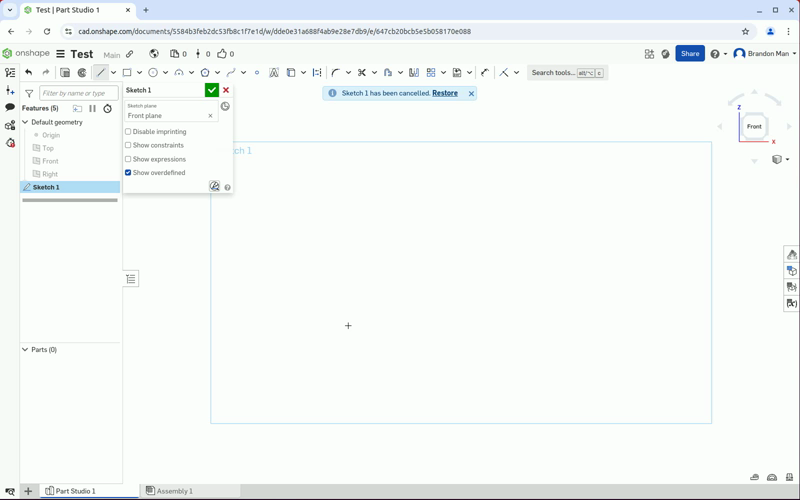
key_up(shift)
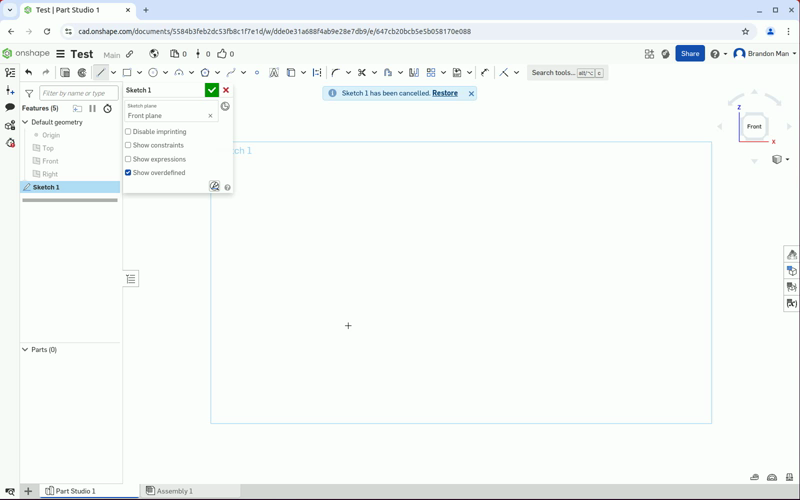
key_down(shift)
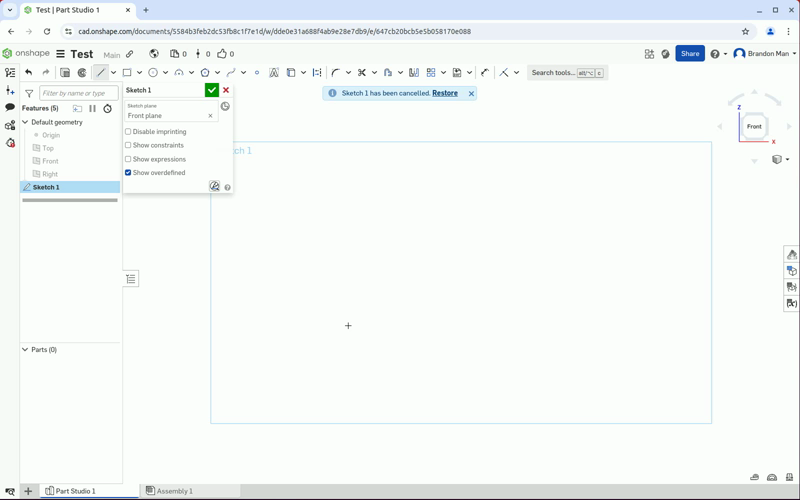
mouse_move(572, 325)
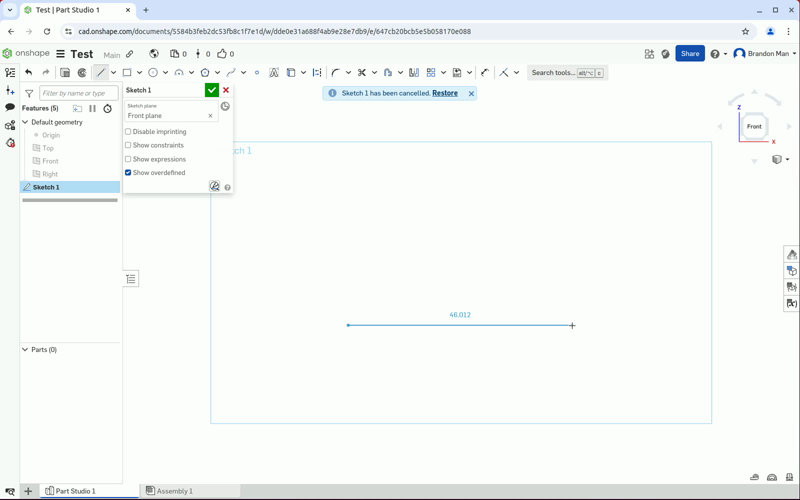
click(572, 325)
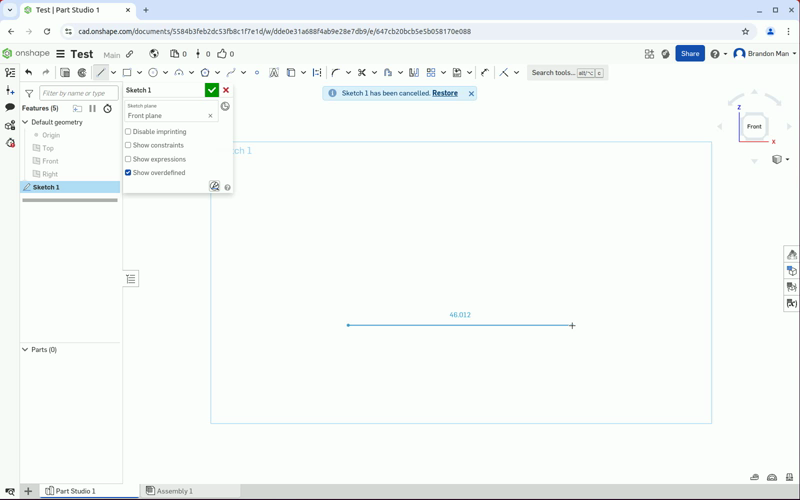
key_up(shift)
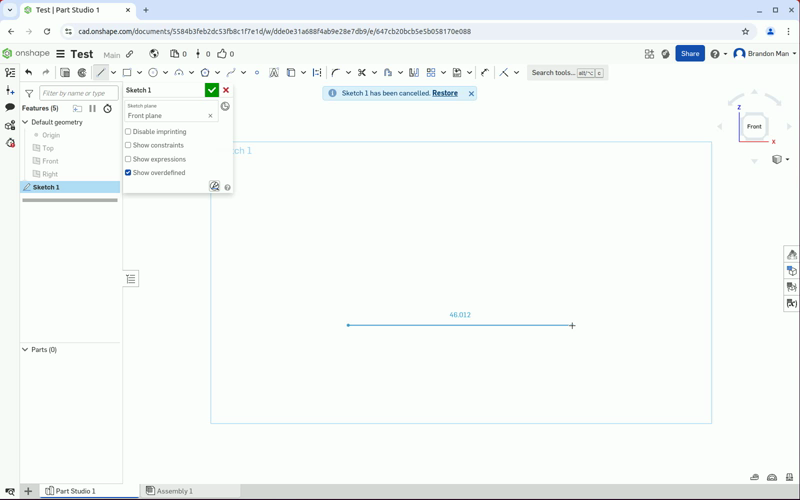
key_down(shift)
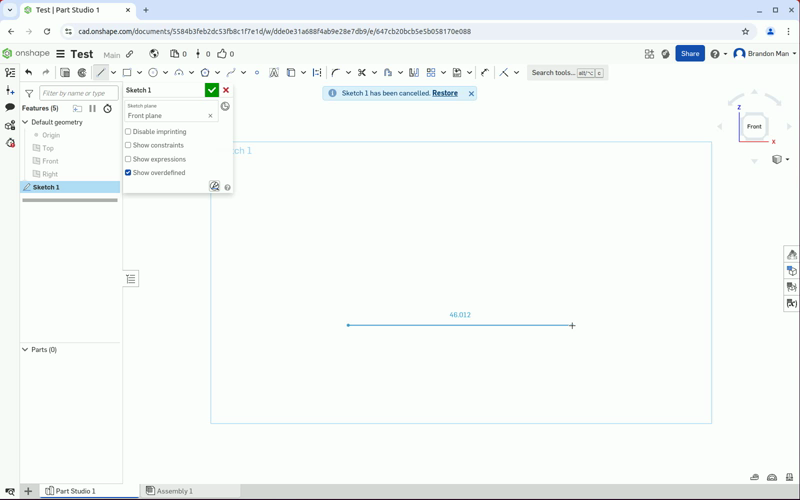
mouse_move(572, 240)
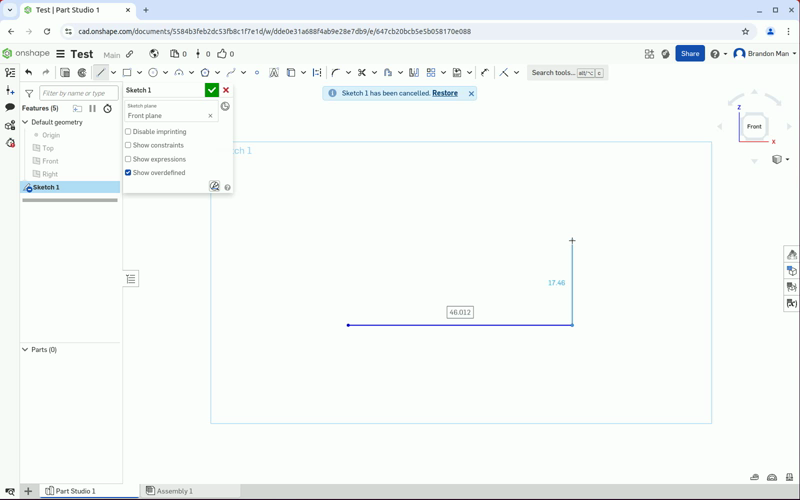
click(572, 240)
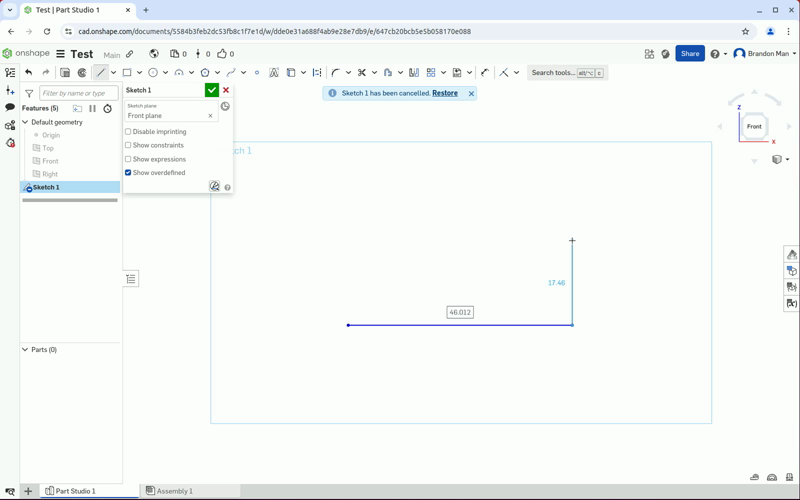
key_up(shift)
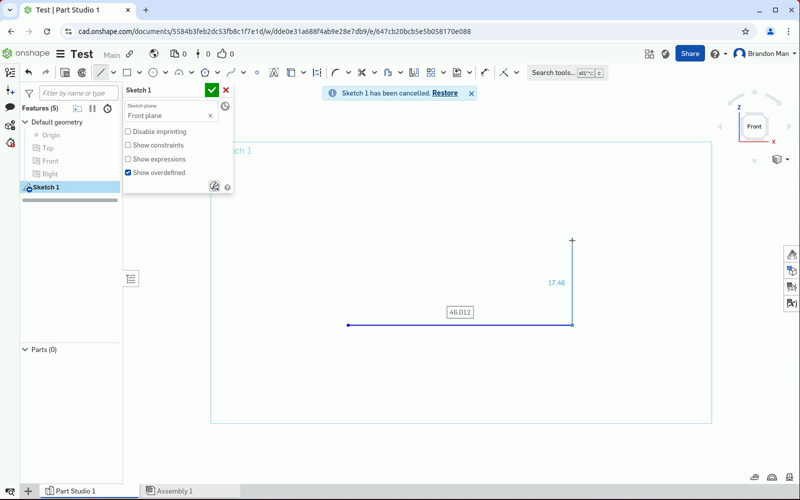
key_down(shift)
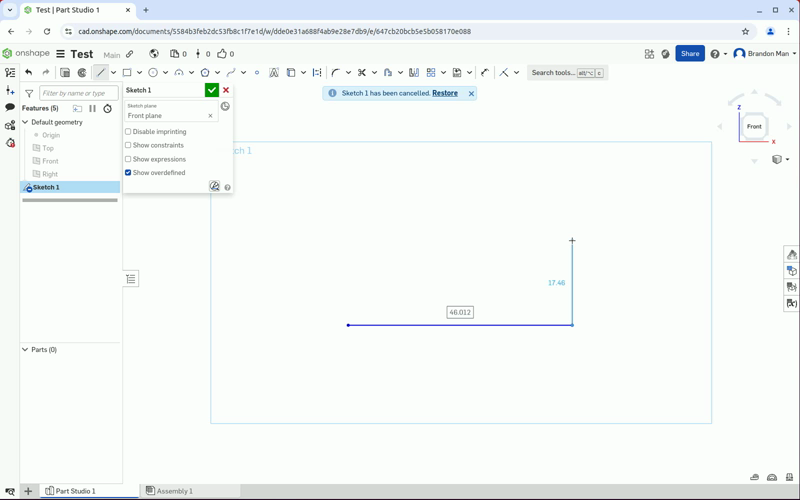
mouse_move(348, 240)
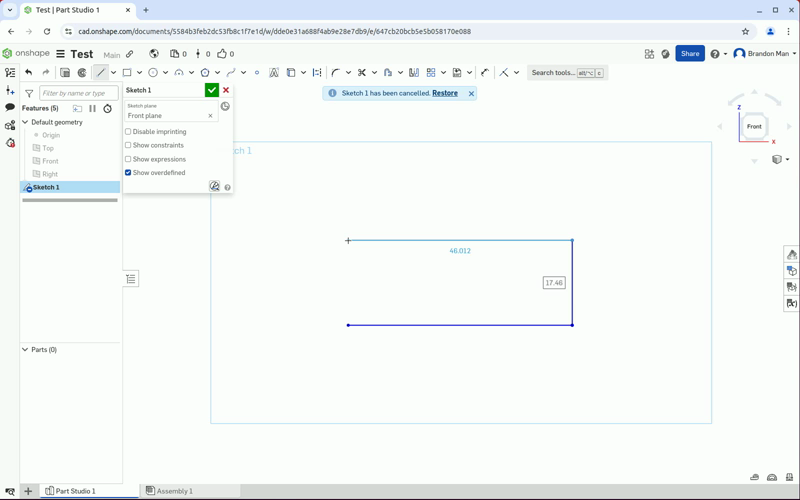
click(348, 240)
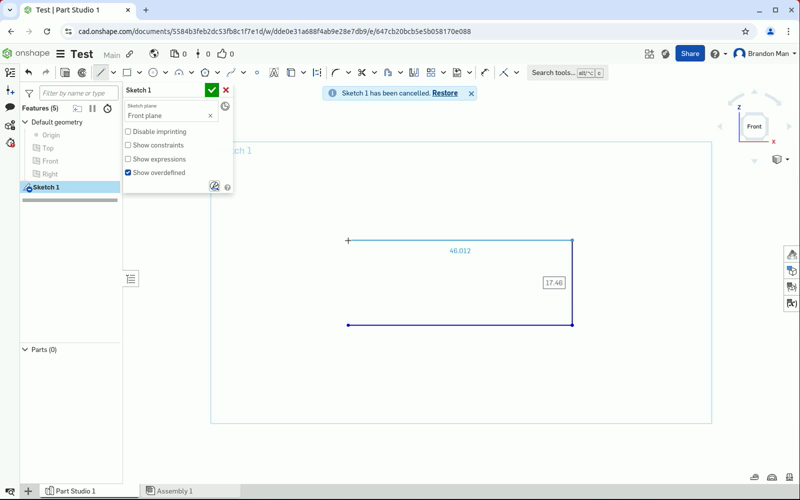
key_up(shift)
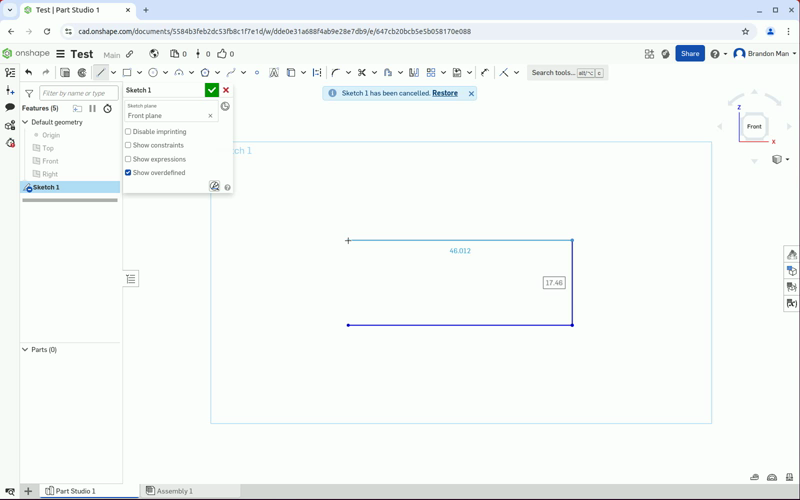
key_down(shift)
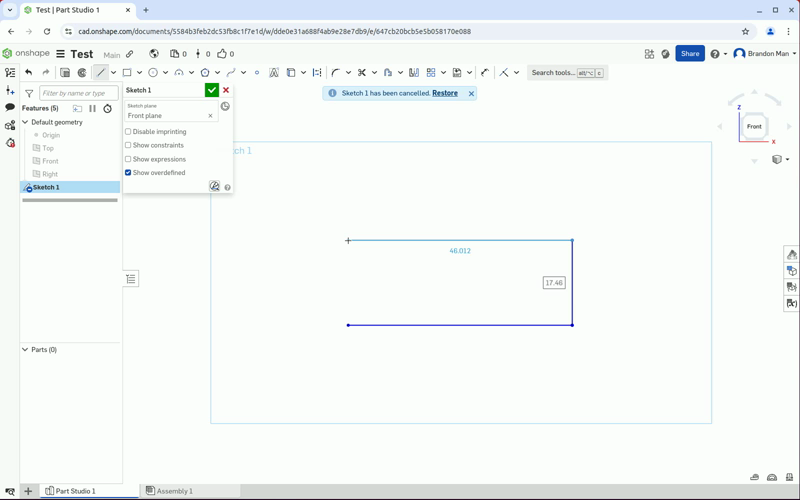
mouse_move(348, 325)
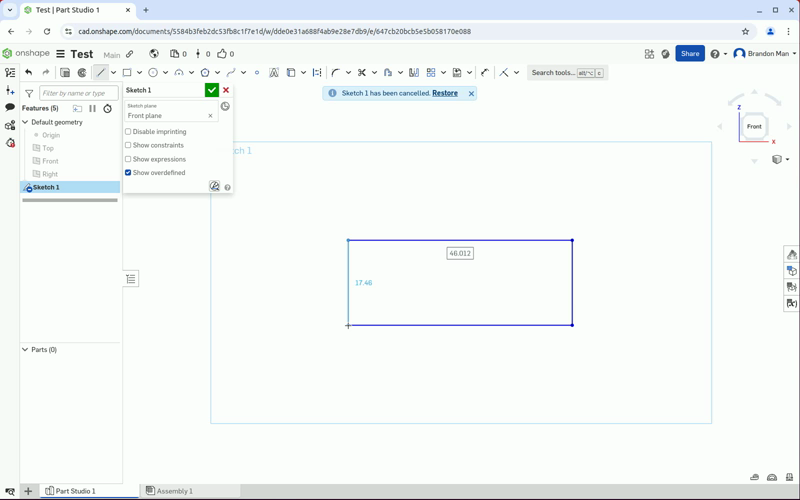
key_up(shift)
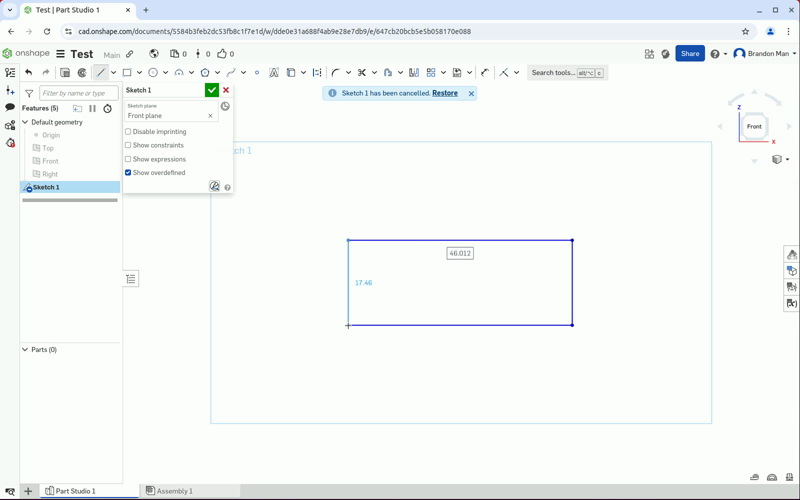
click(348, 325)
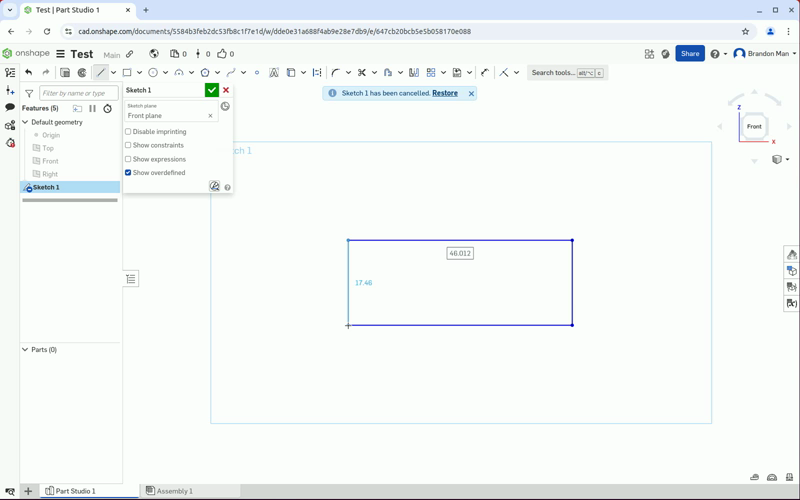
key(esc)
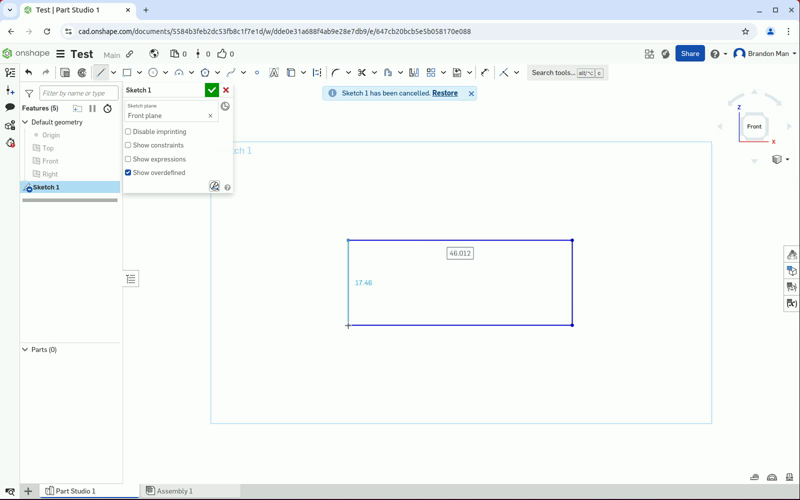
mouse_move(524, 287)
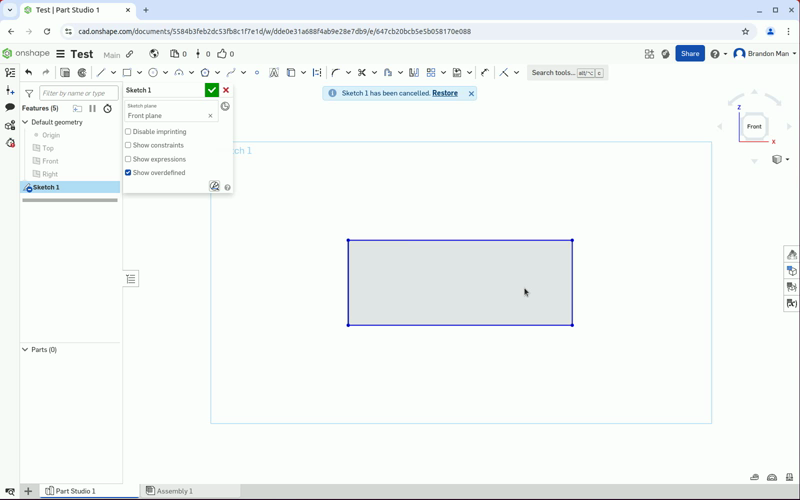
click(524, 287)
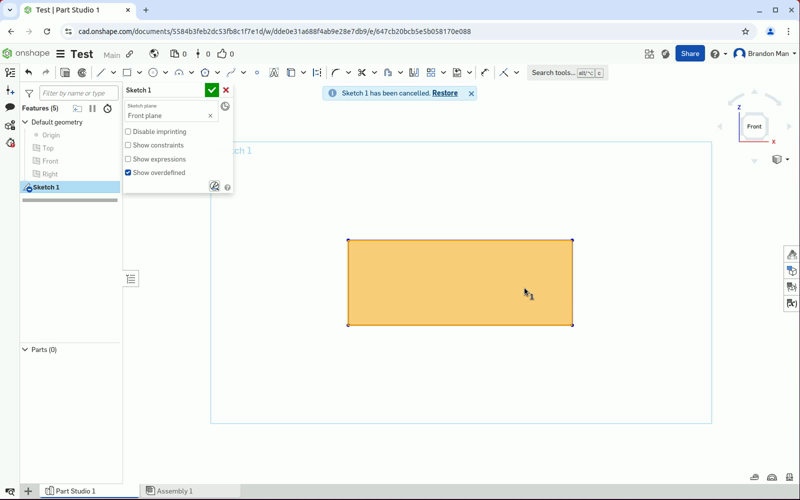
mouse_move(73, 352)
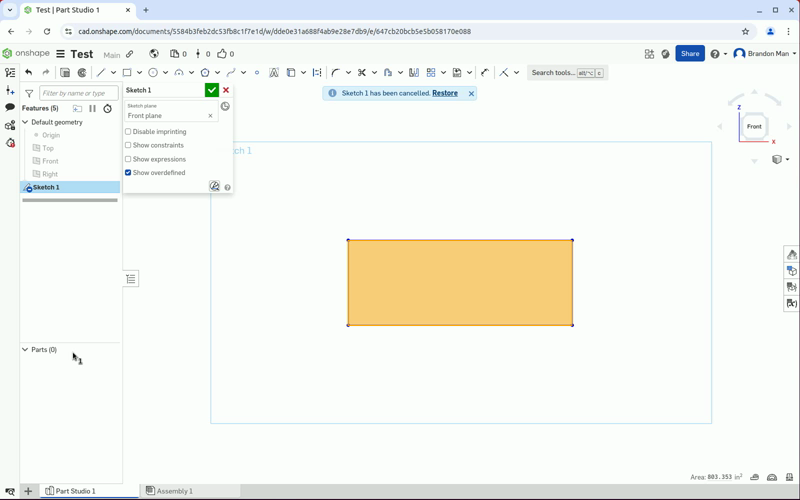
key(shift+y)
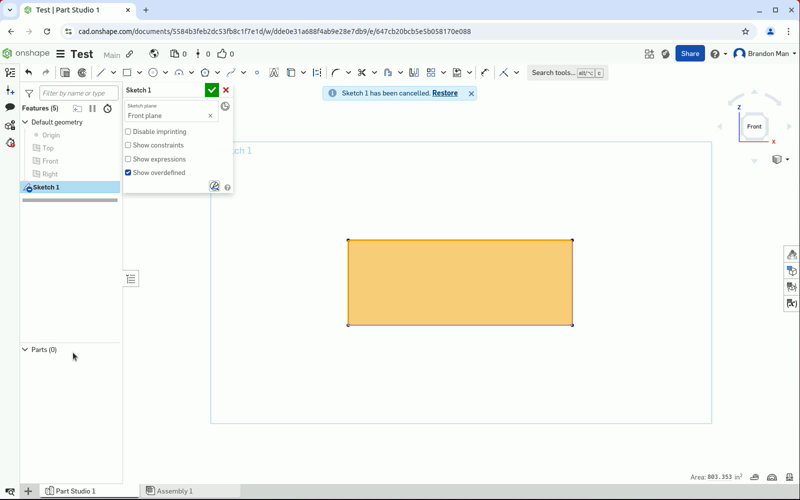
key(shift+e)
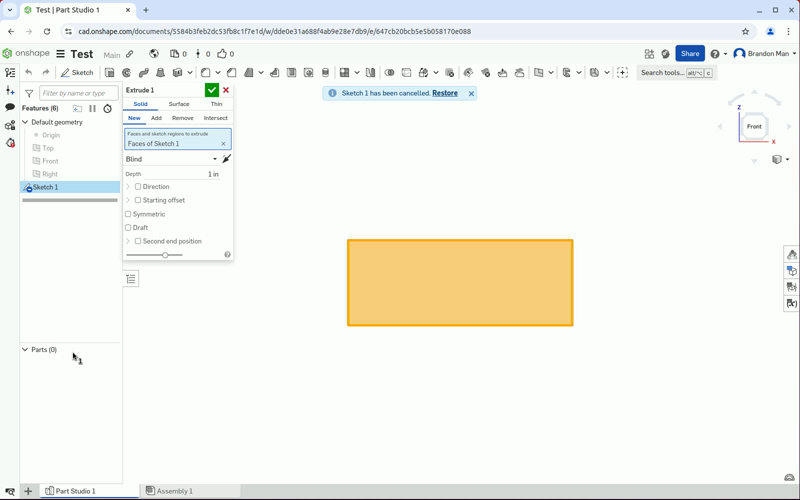
mouse_move(143, 106)
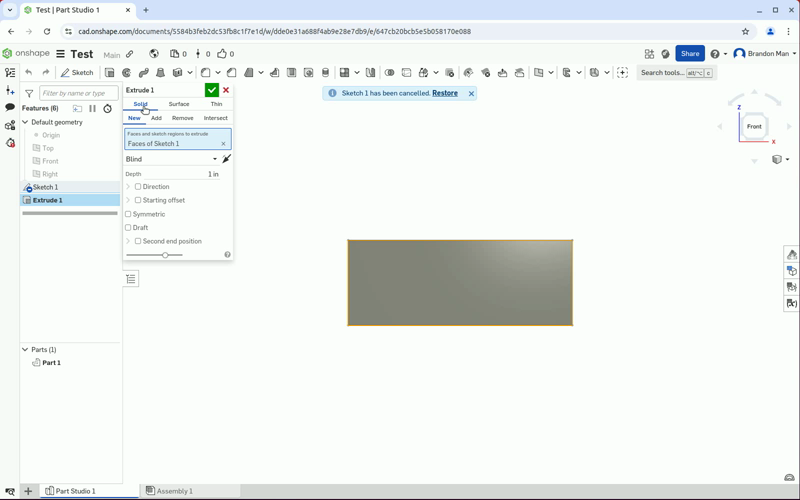
click(143, 106)
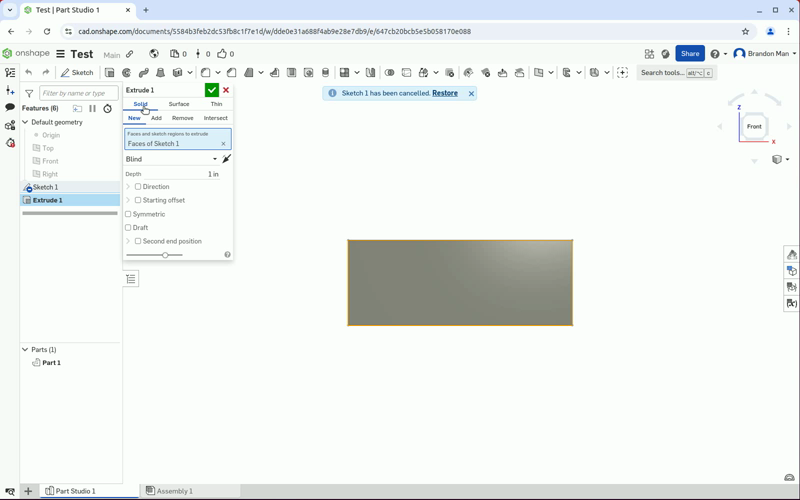
mouse_move(137, 120)
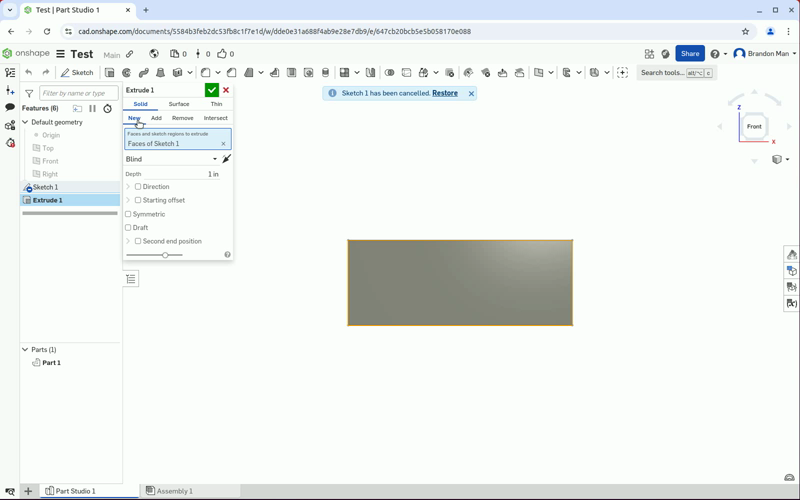
click(137, 120)
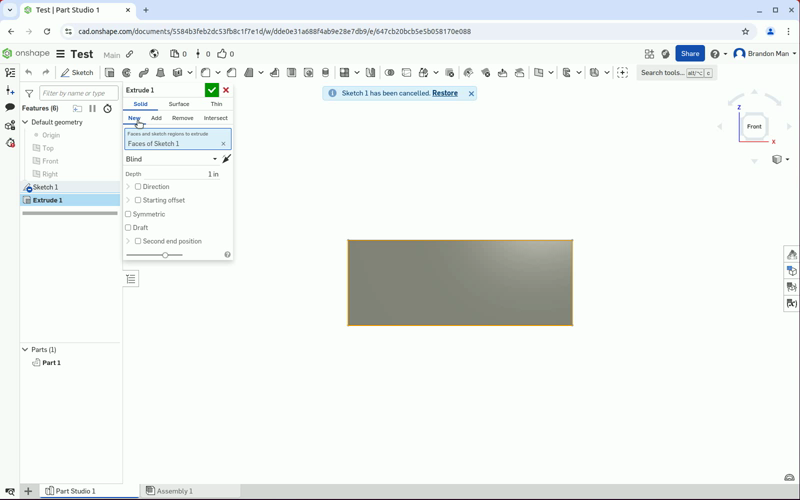
key(tab, 4)
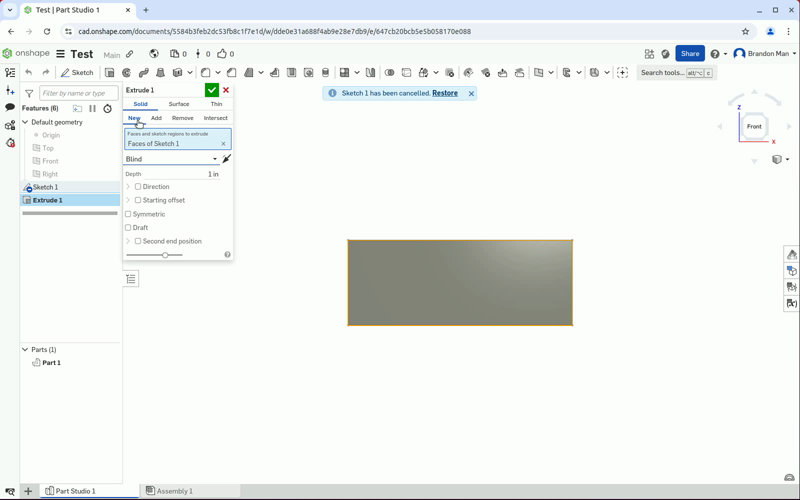
text(17.332)
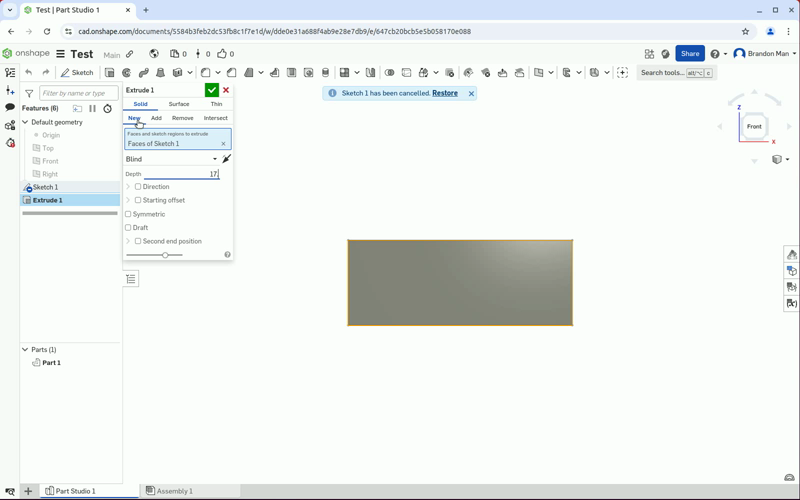
key(tab, 3)
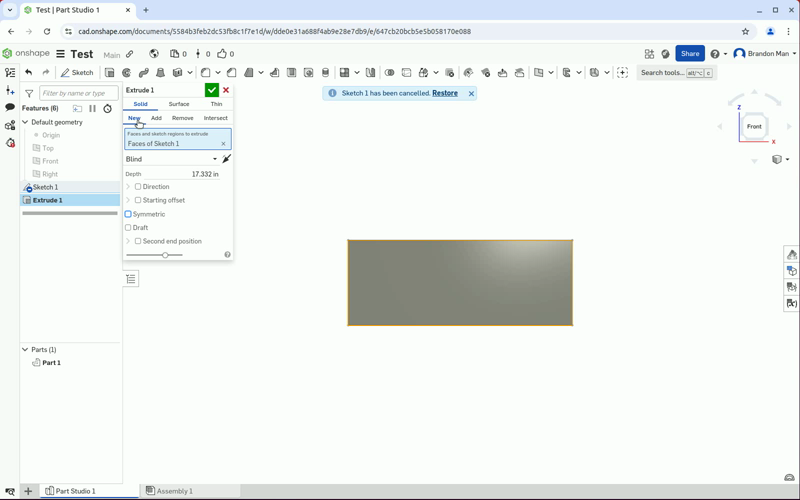
key(space)
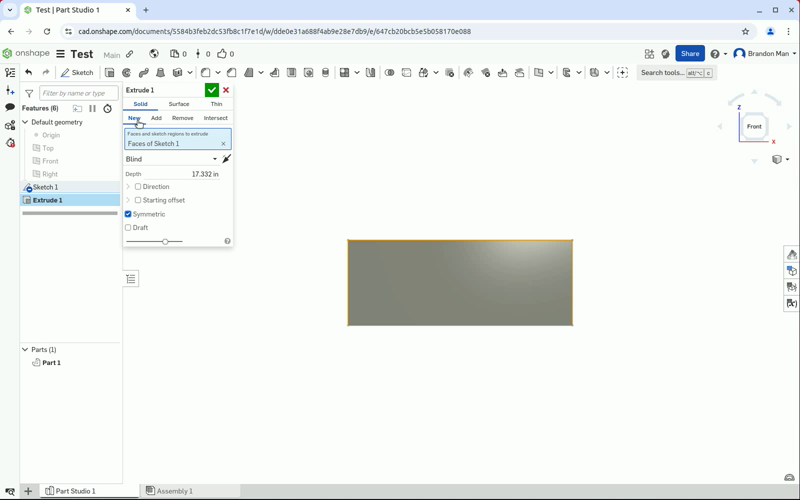
key(enter)
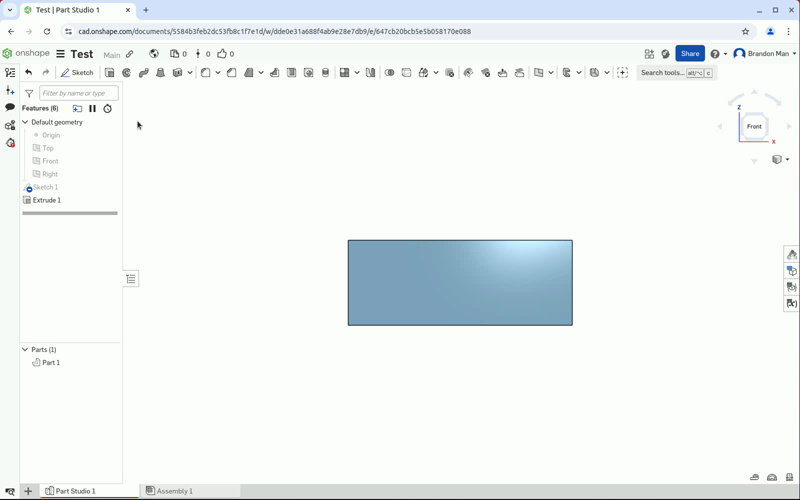
key(shift+h)
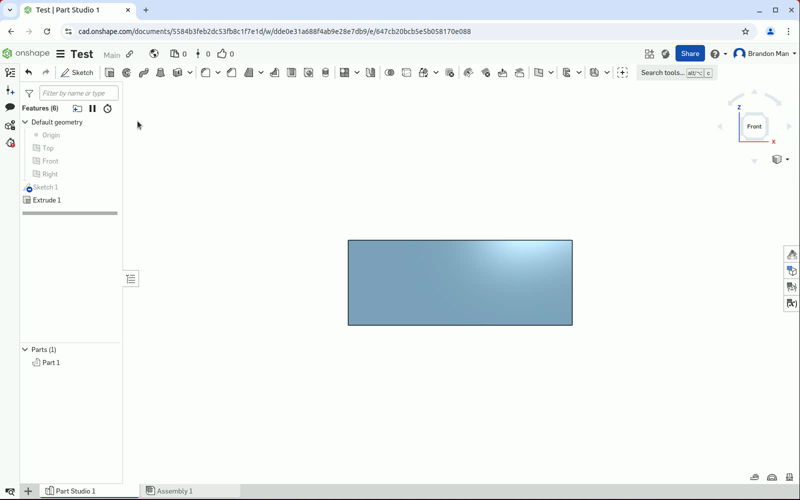
key(shift+h)
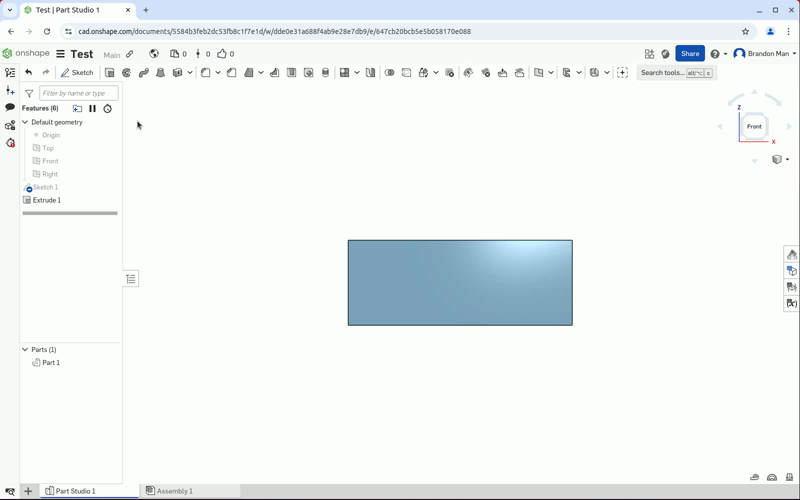
mouse_move(73, 189)
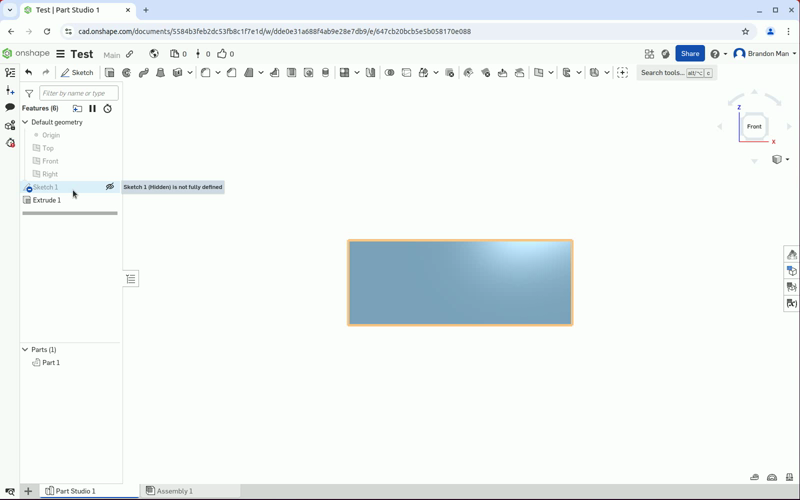
click(73, 189)
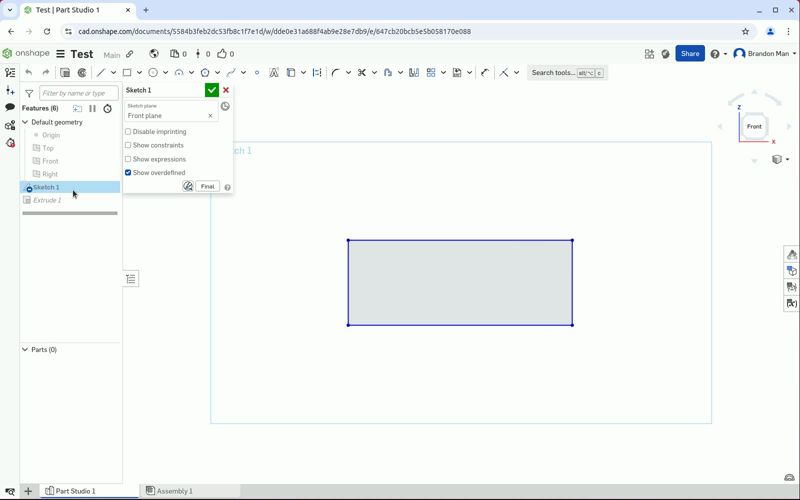
mouse_move(229, 92)
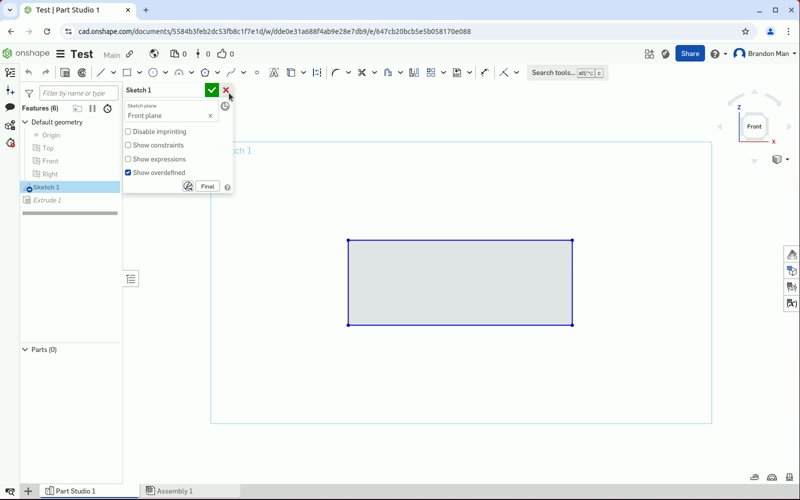
click(229, 92)
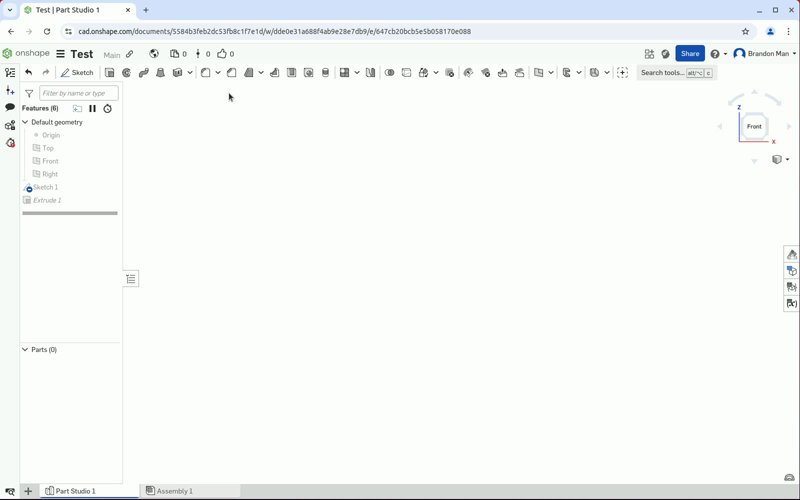
mouse_move(541, 75)
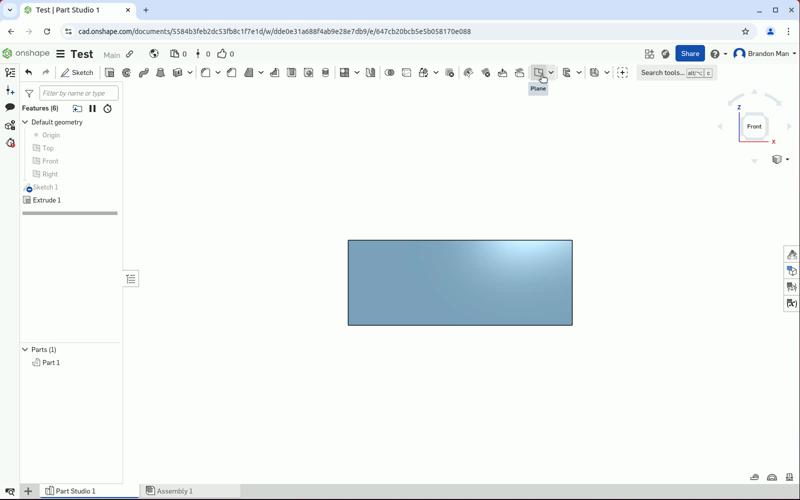
click(541, 75)
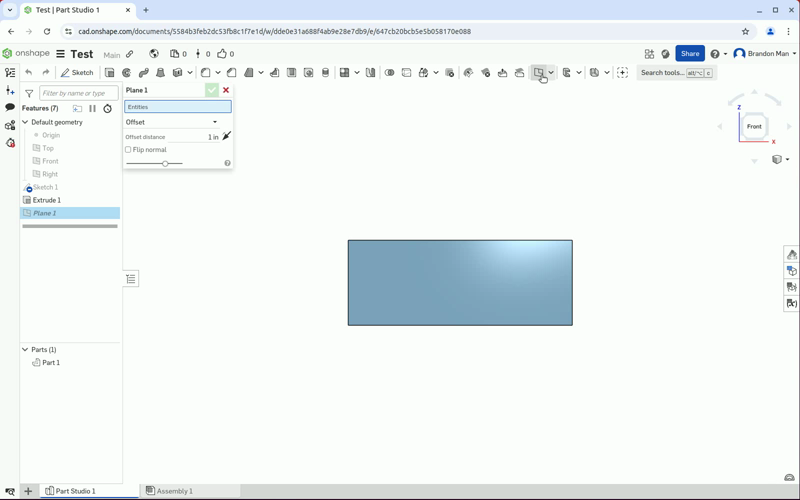
mouse_move(73, 163)
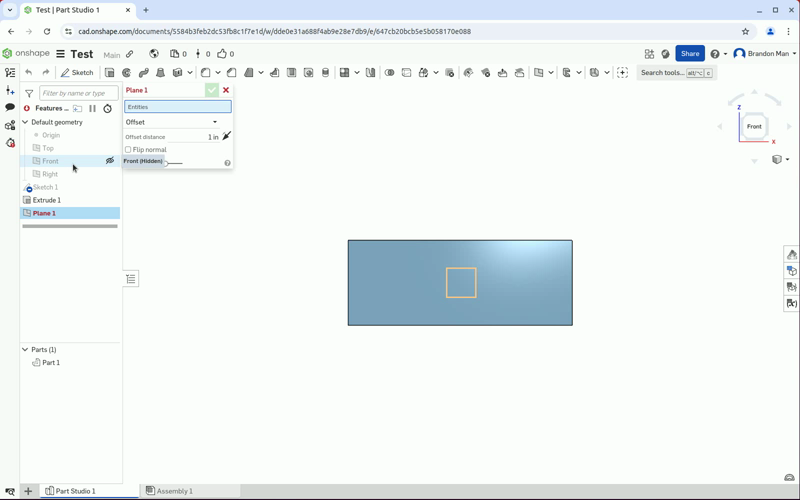
click(73, 163)
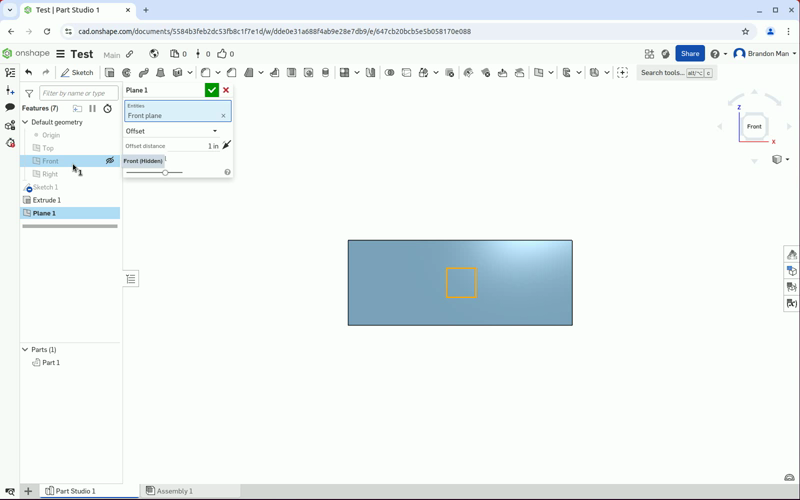
key(tab, 2)
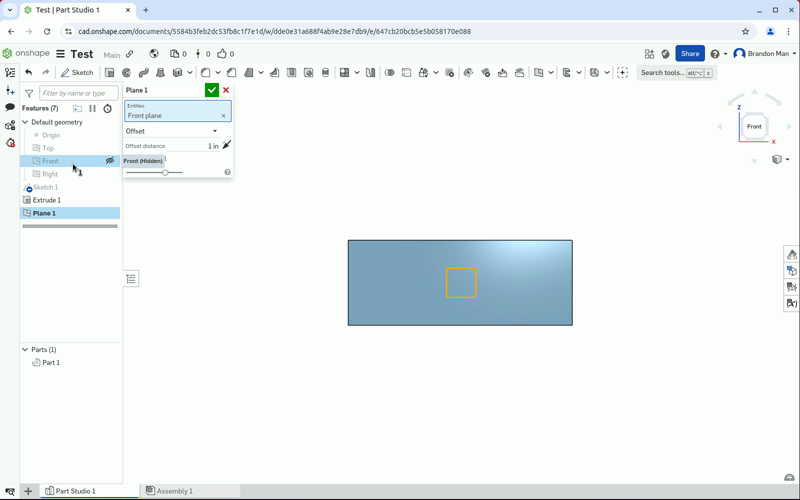
text(8.658)
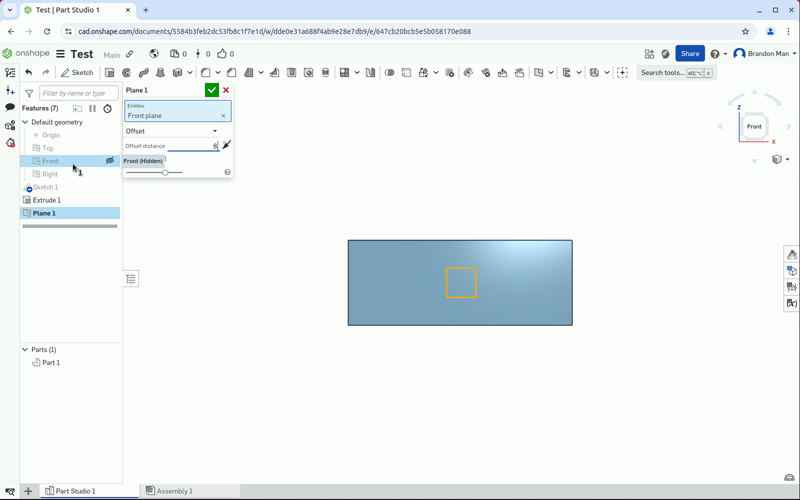
key(enter, 2)
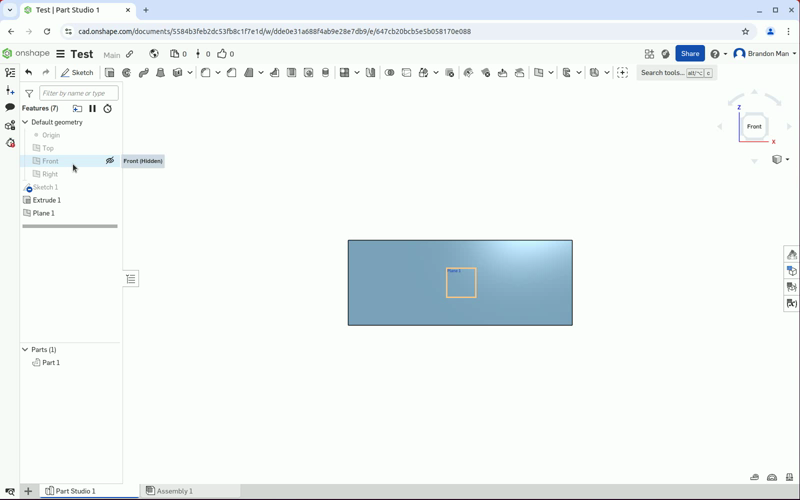
key(shift+s)
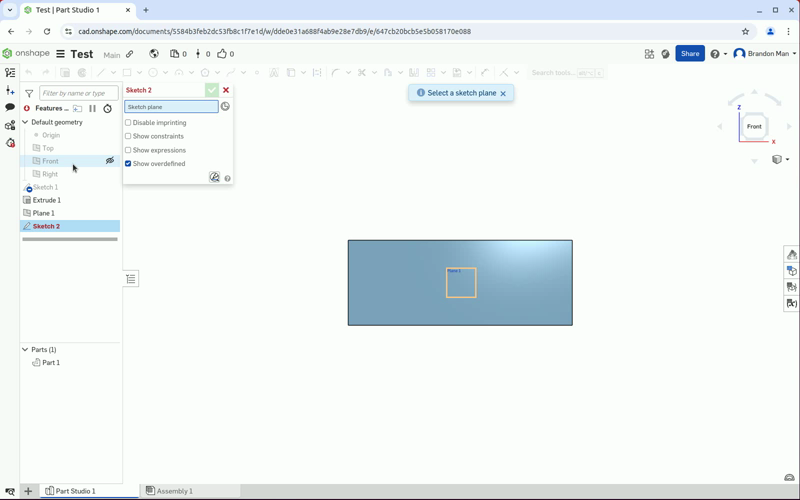
mouse_move(73, 215)
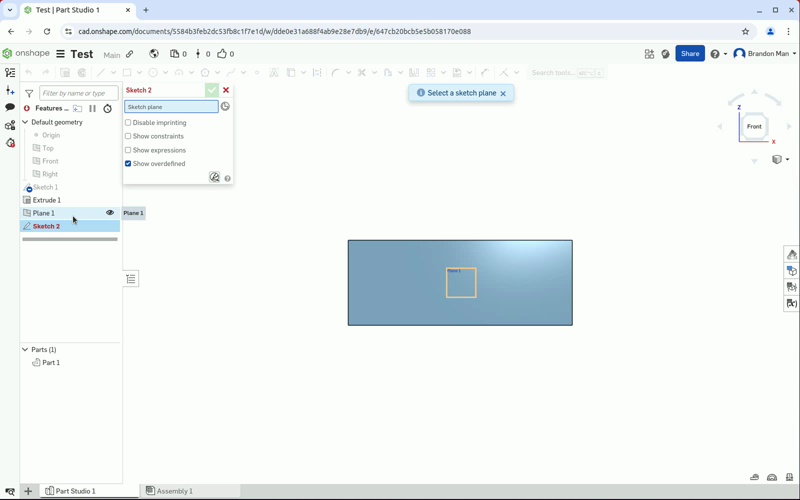
click(73, 215)
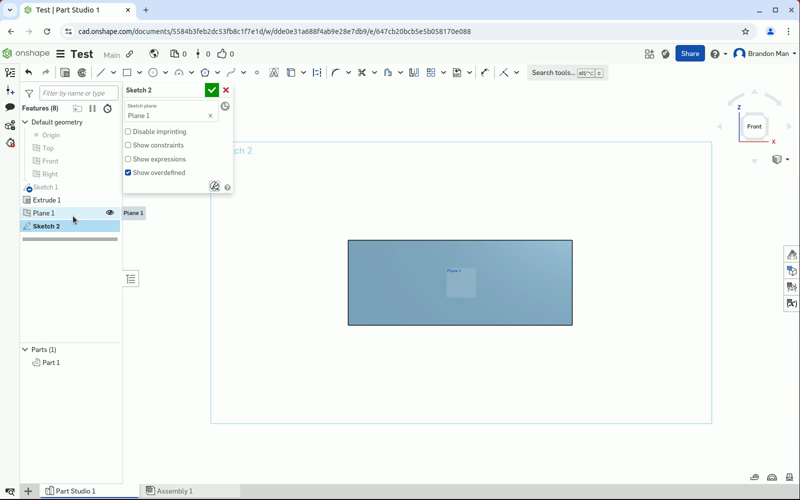
mouse_move(73, 352)
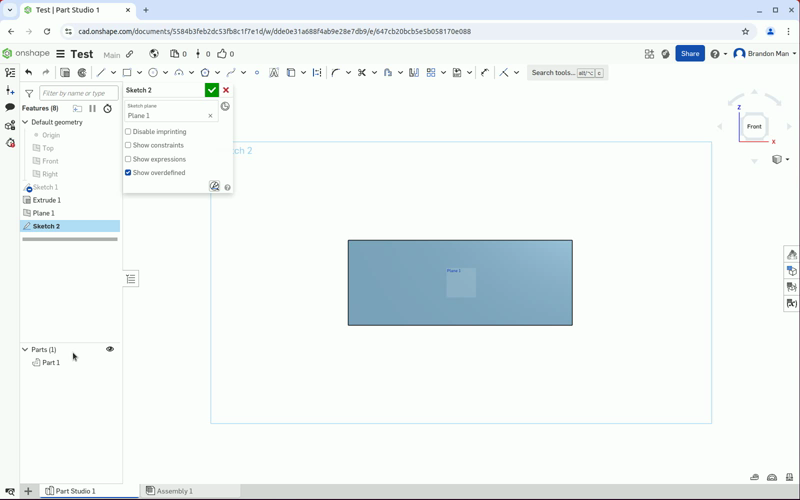
key(y)
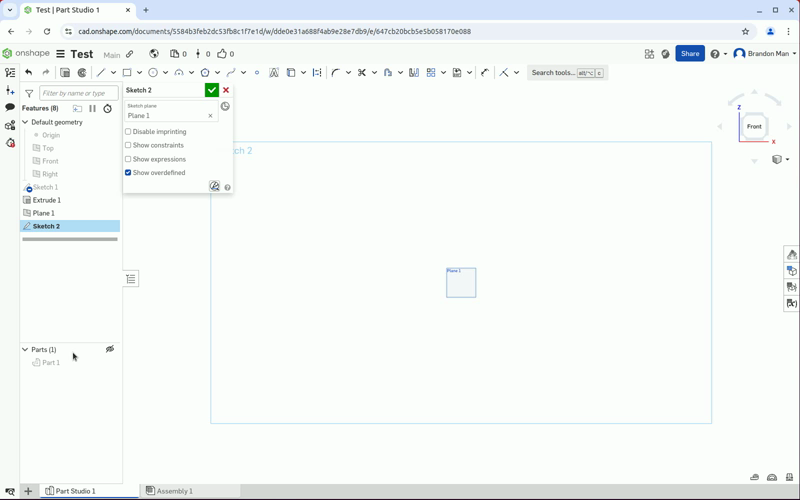
key(l)
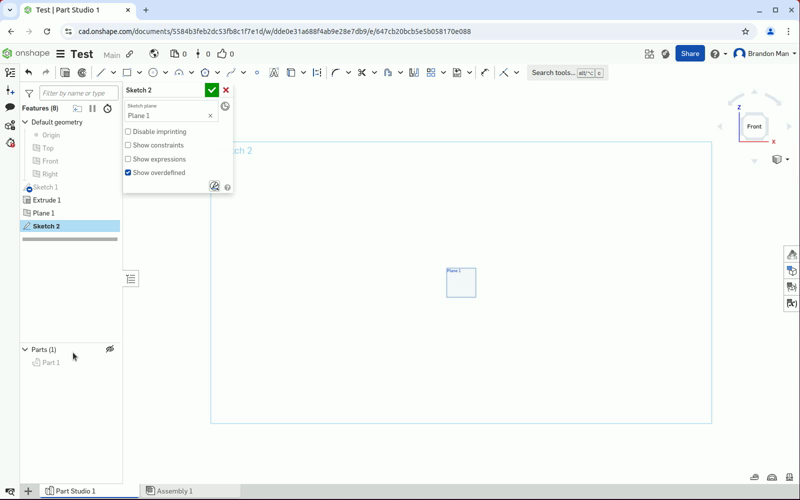
key_down(shift)
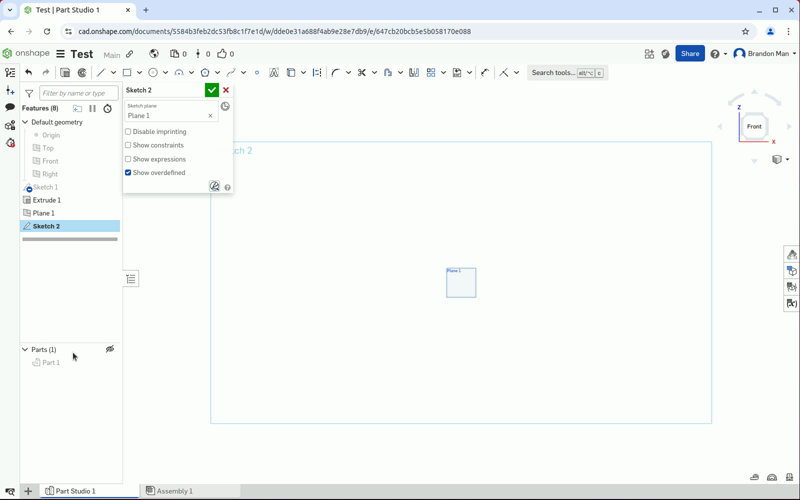
mouse_move(418, 240)
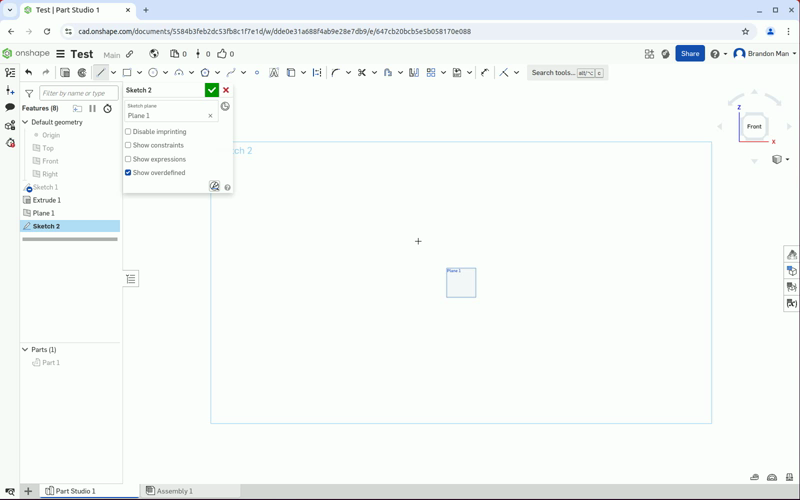
click(418, 240)
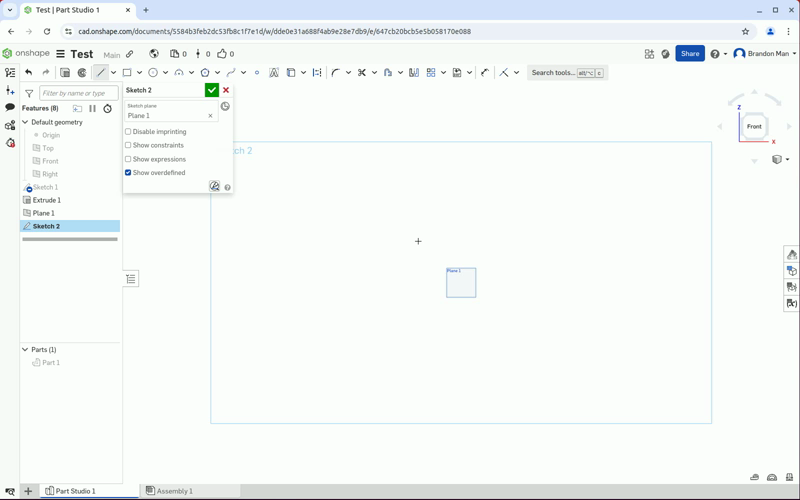
key_up(shift)
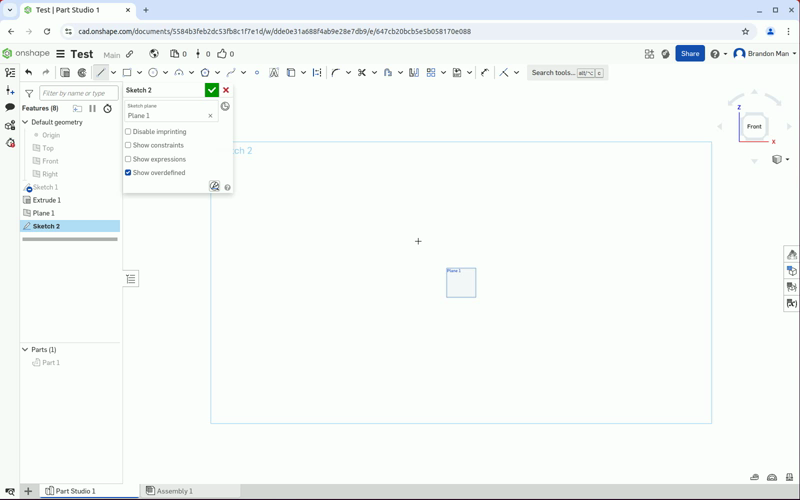
key_down(shift)
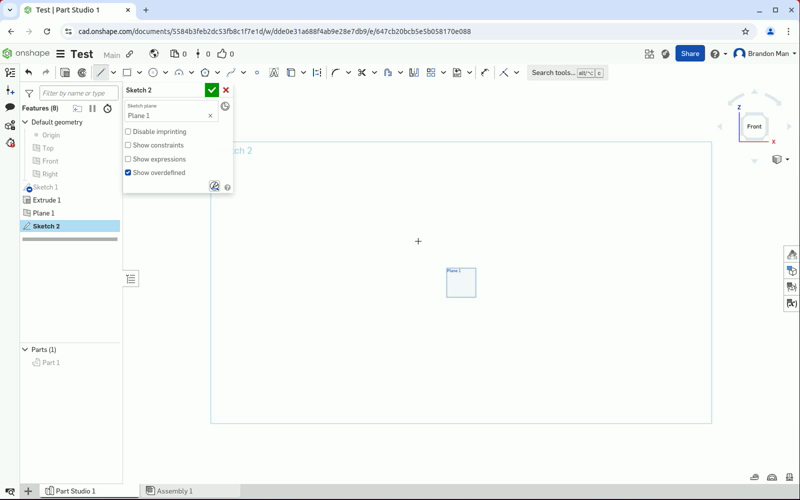
mouse_move(503, 240)
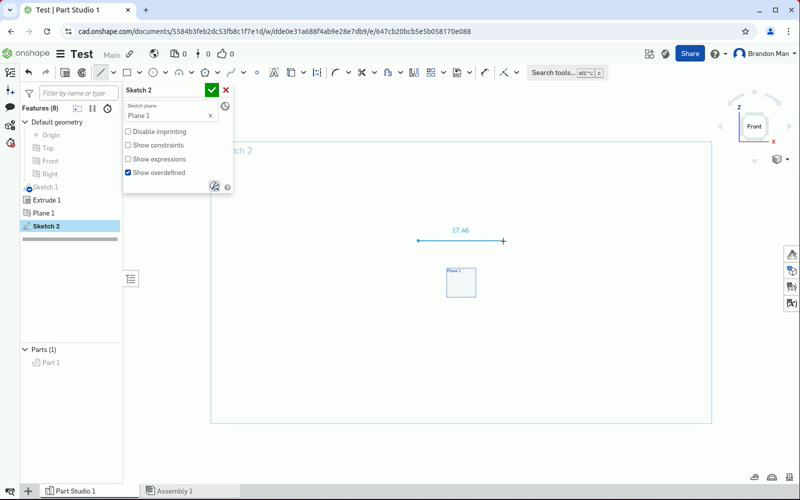
click(503, 240)
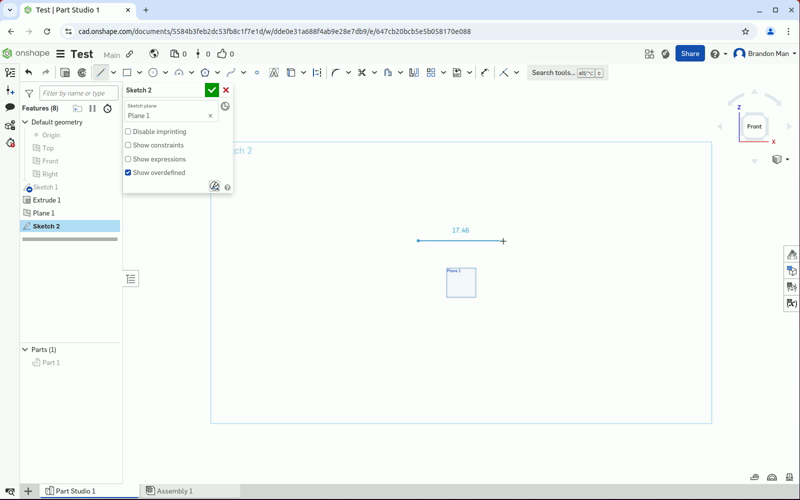
key_up(shift)
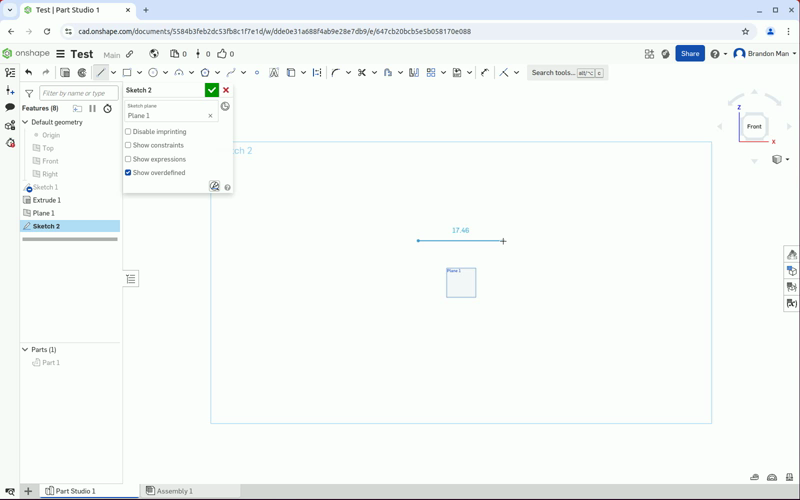
key(esc)
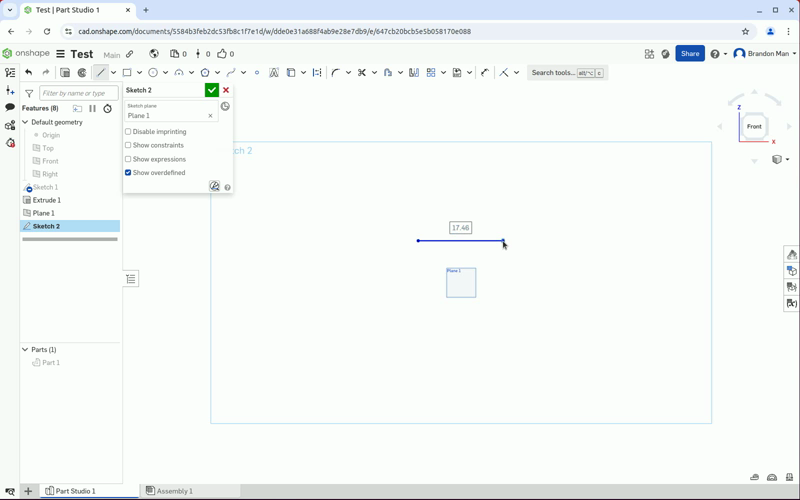
key(a)
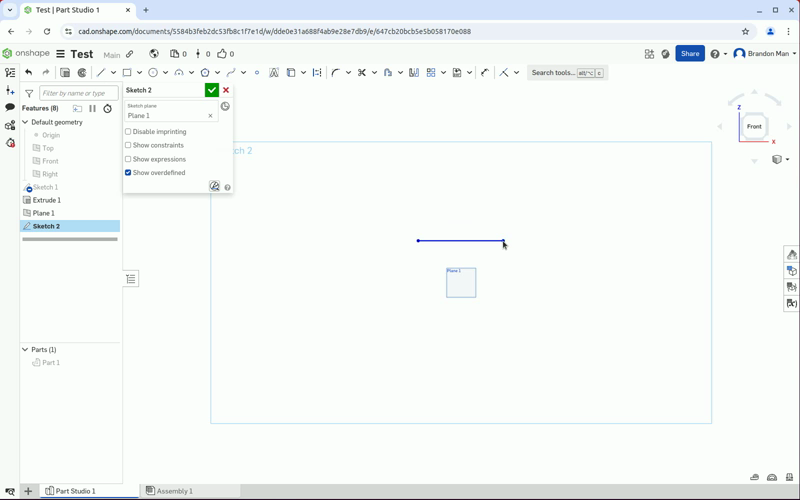
mouse_move(503, 240)
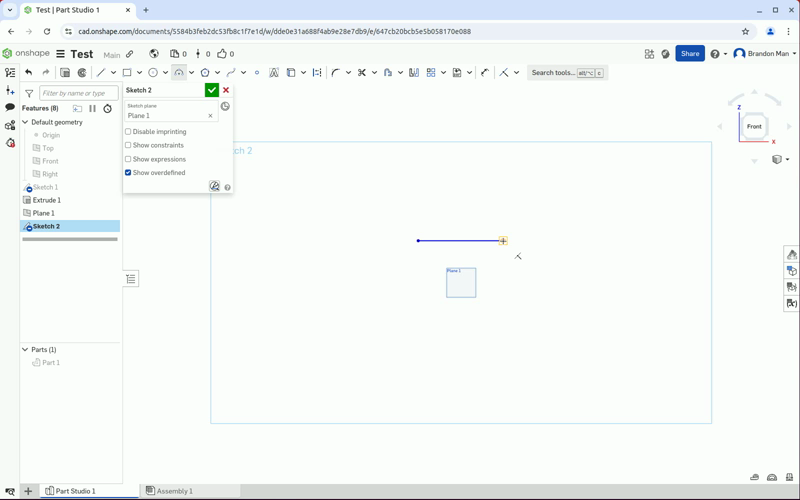
click(503, 240)
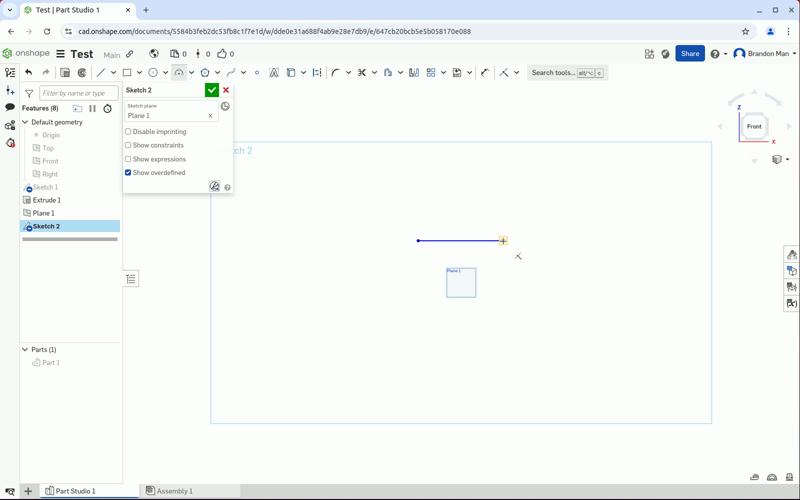
mouse_move(418, 240)
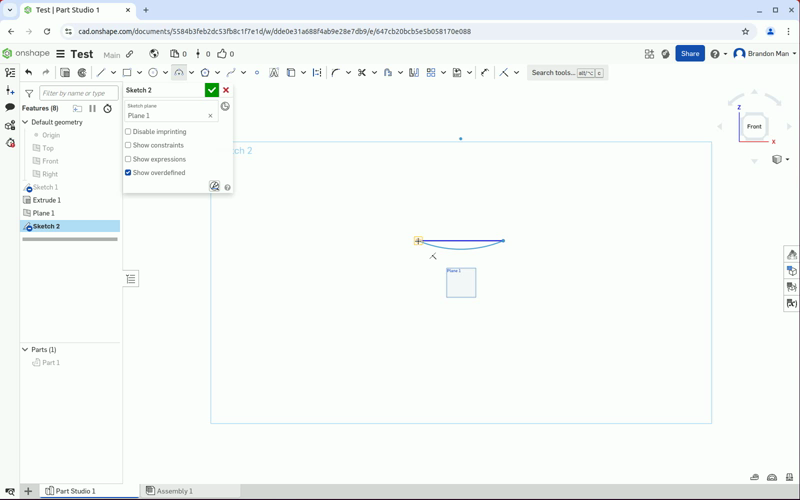
click(418, 240)
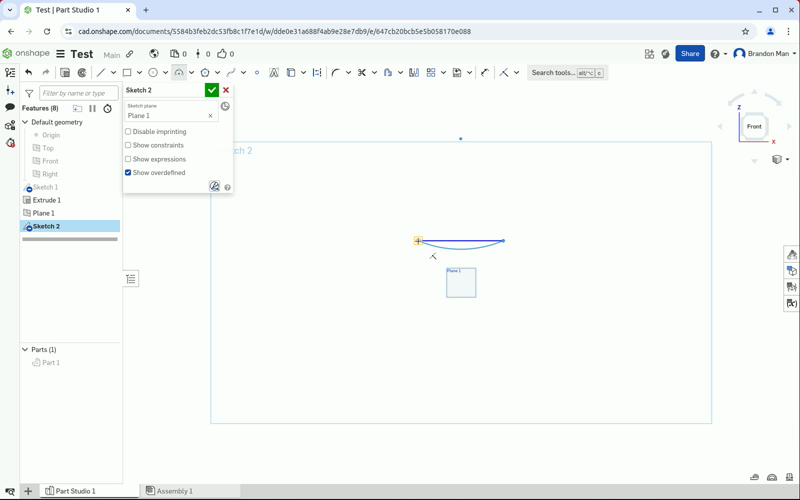
key_down(shift)
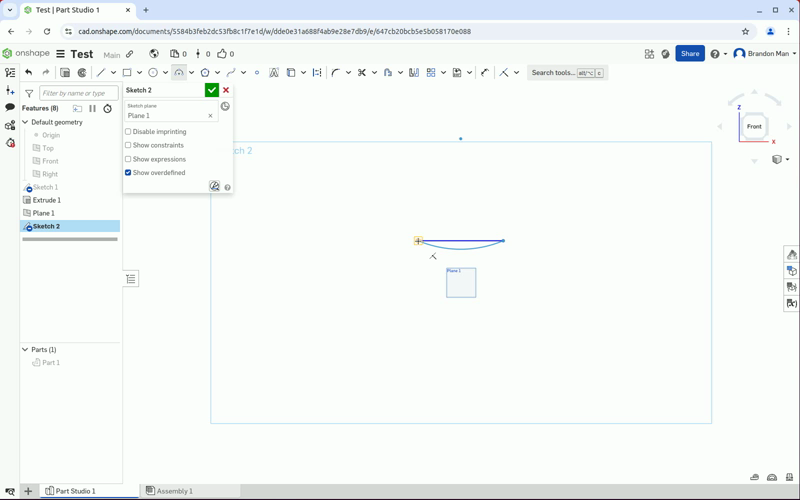
mouse_move(461, 198)
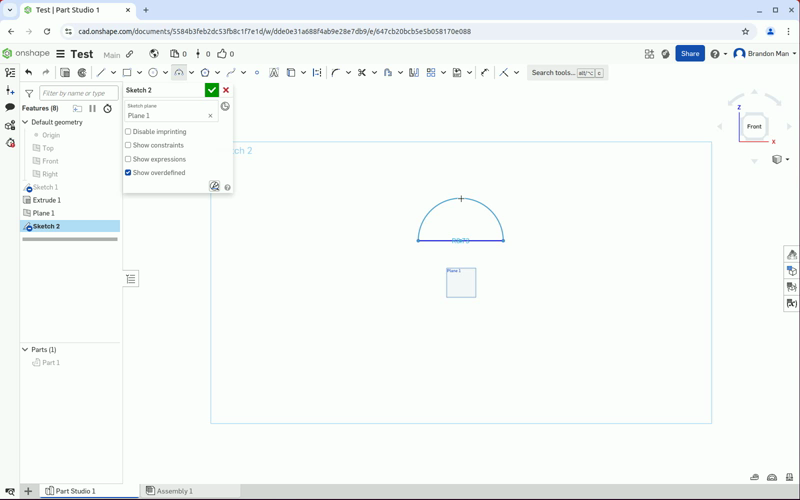
click(461, 198)
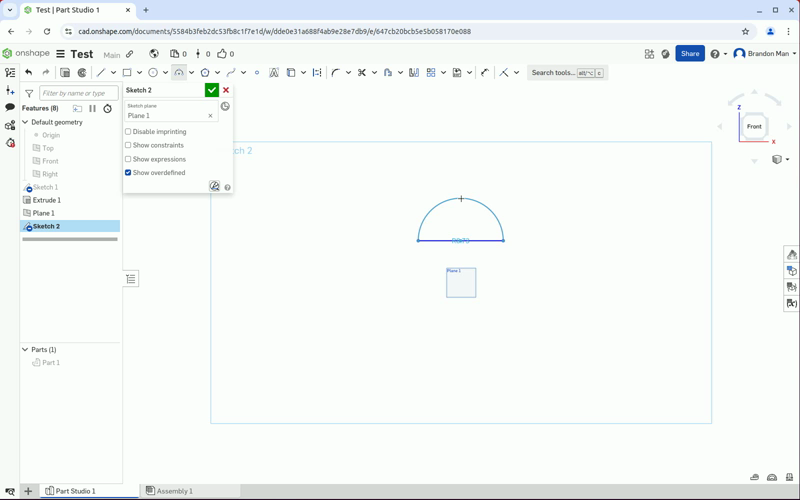
key_up(shift)
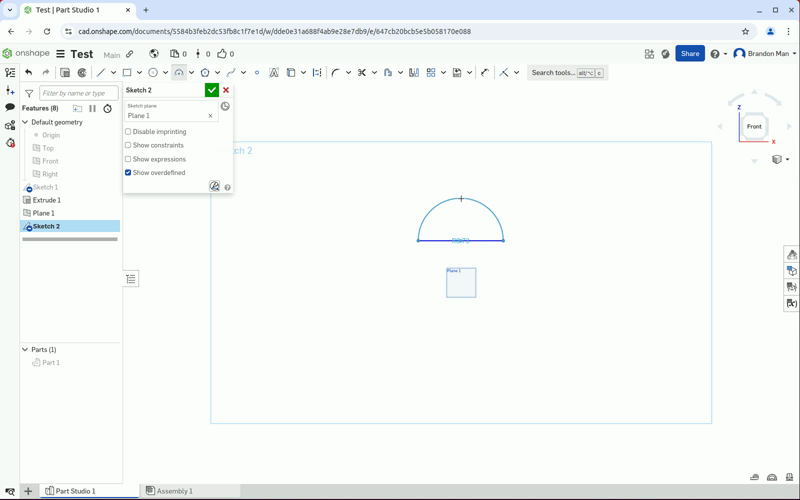
key(esc)
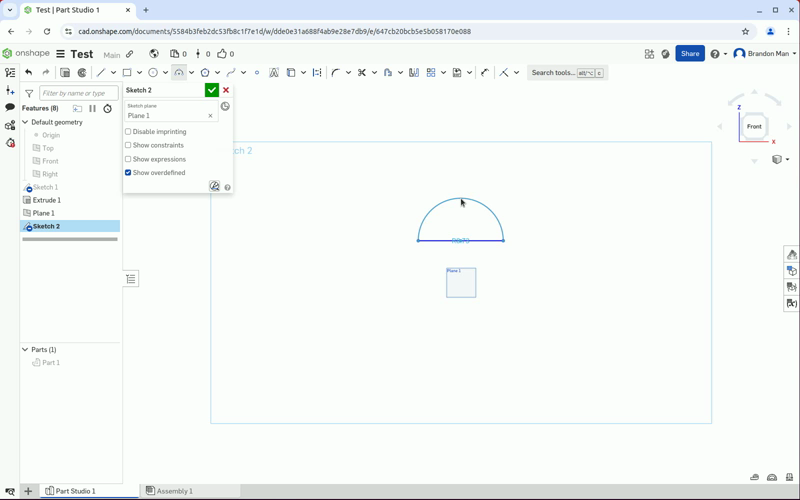
mouse_move(469, 215)
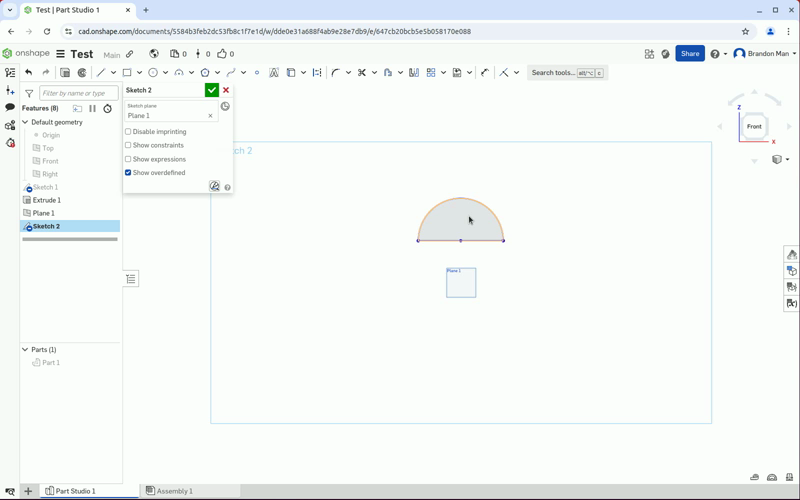
scroll(6)
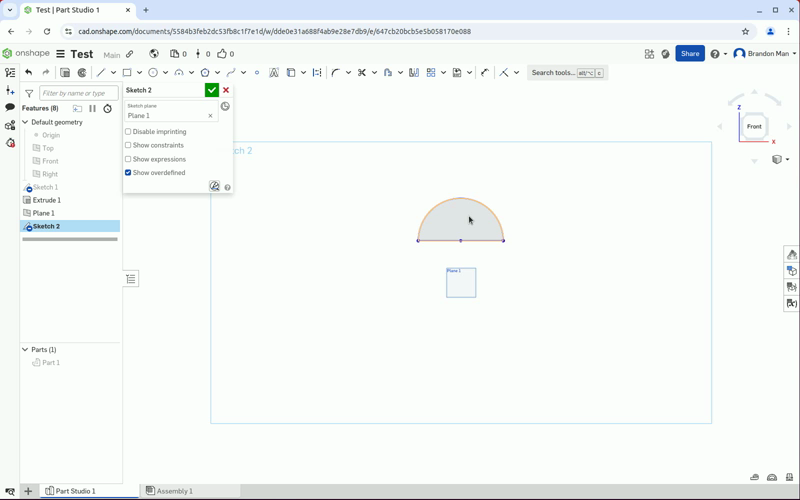
scroll(6)
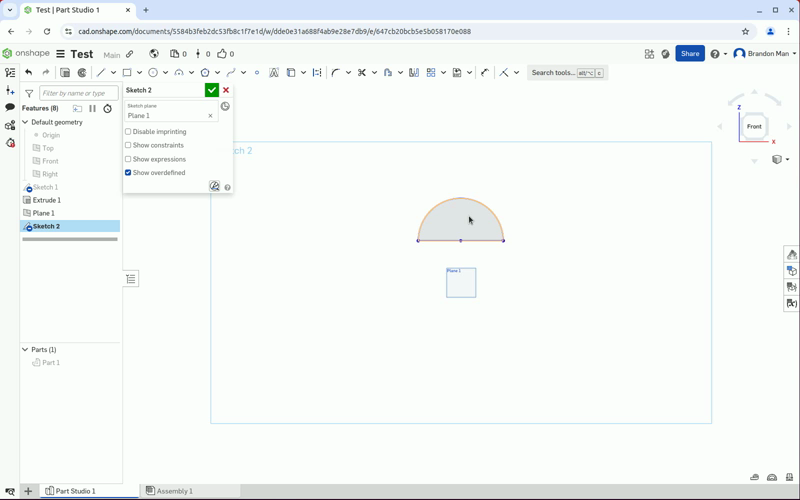
scroll(6)
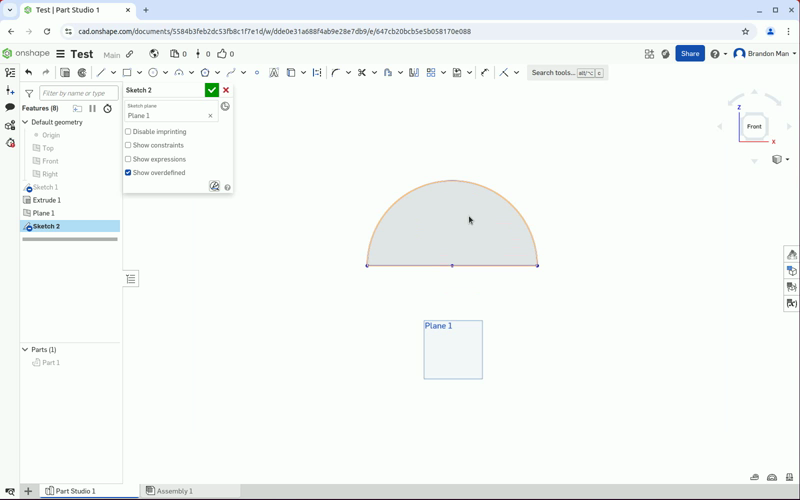
scroll(6)
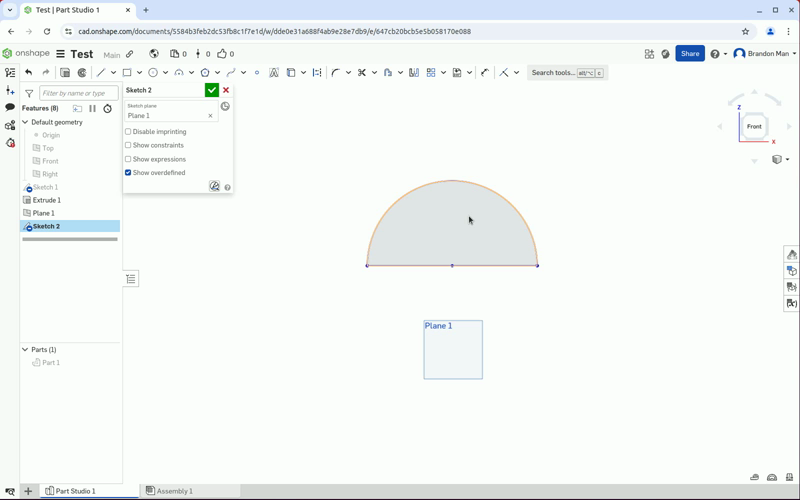
scroll(6)
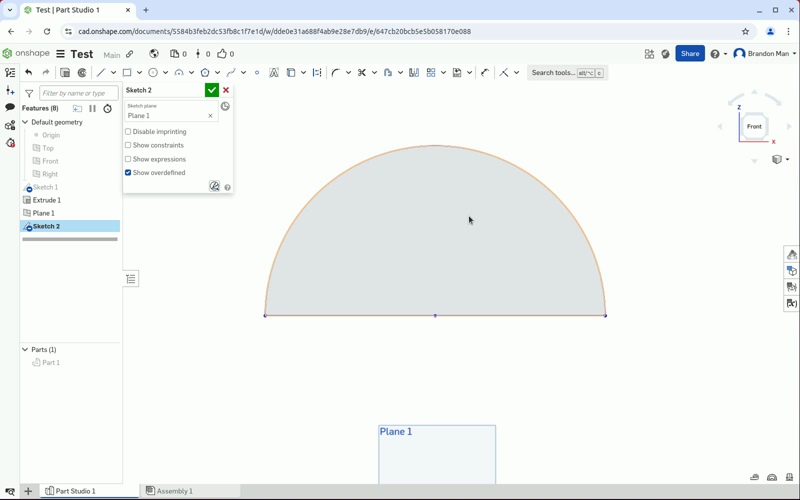
scroll(6)
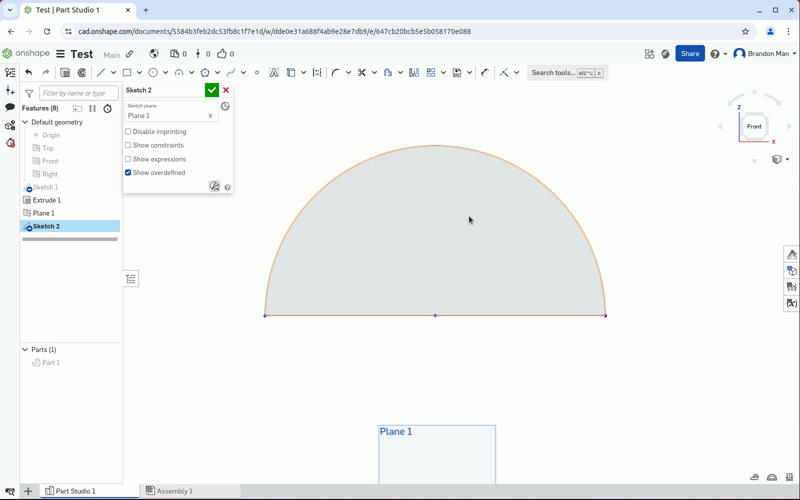
scroll(6)
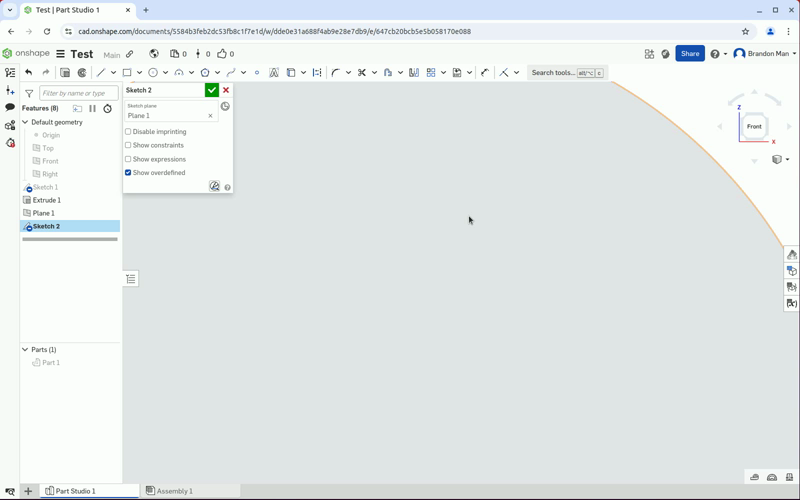
click(469, 215)
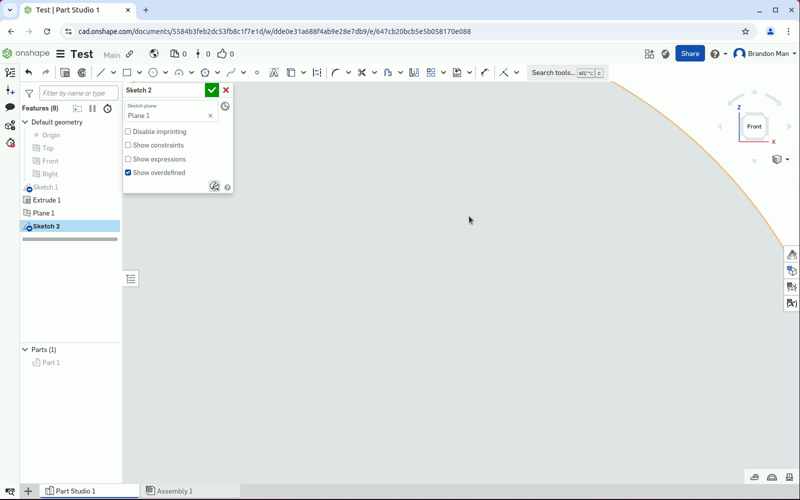
scroll(-6)
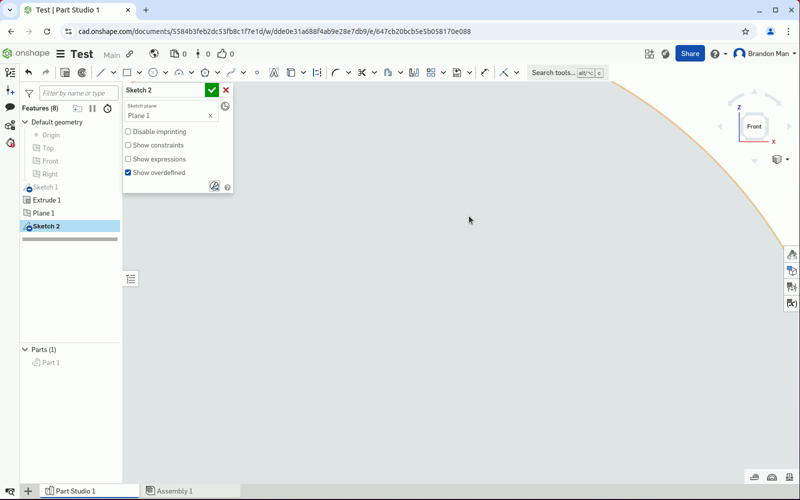
scroll(-6)
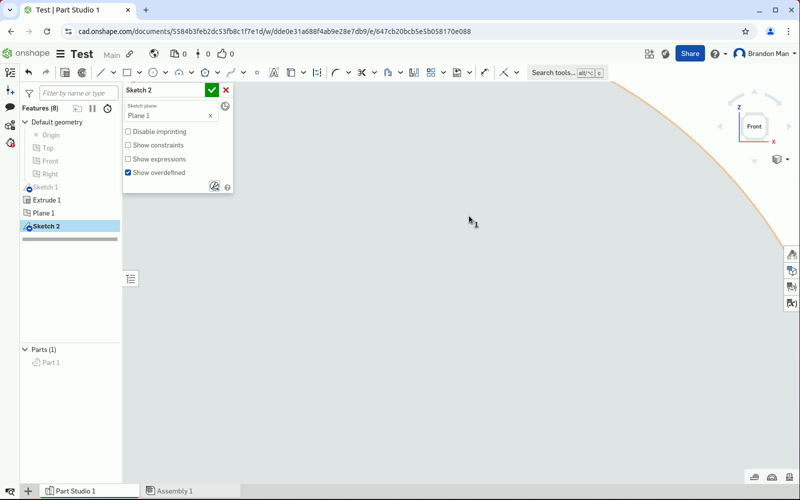
scroll(-6)
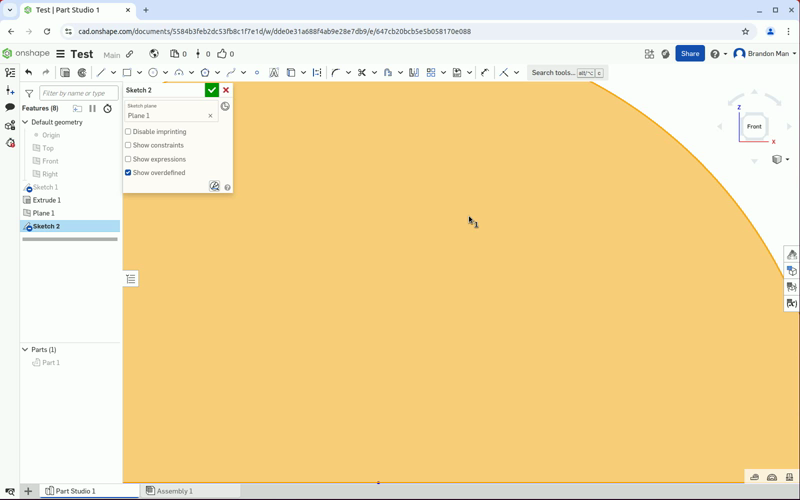
scroll(-6)
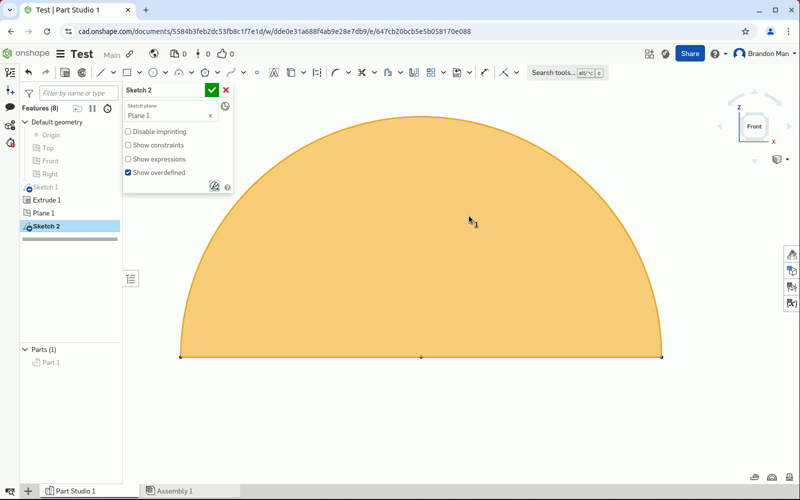
scroll(-6)
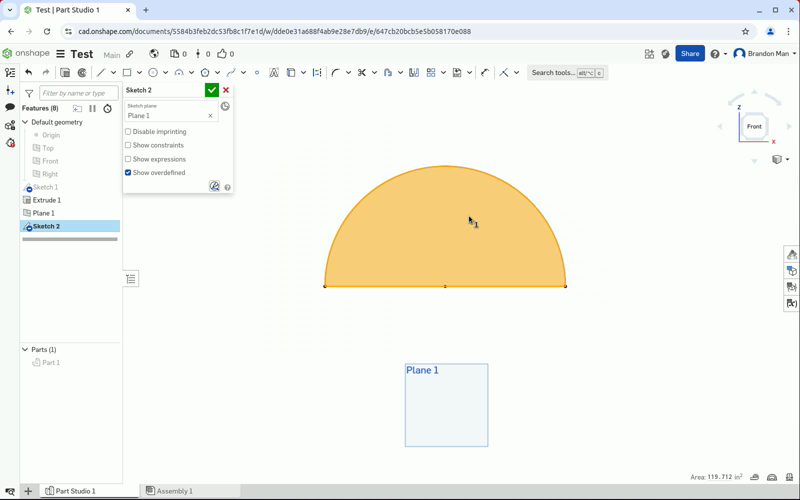
scroll(-6)
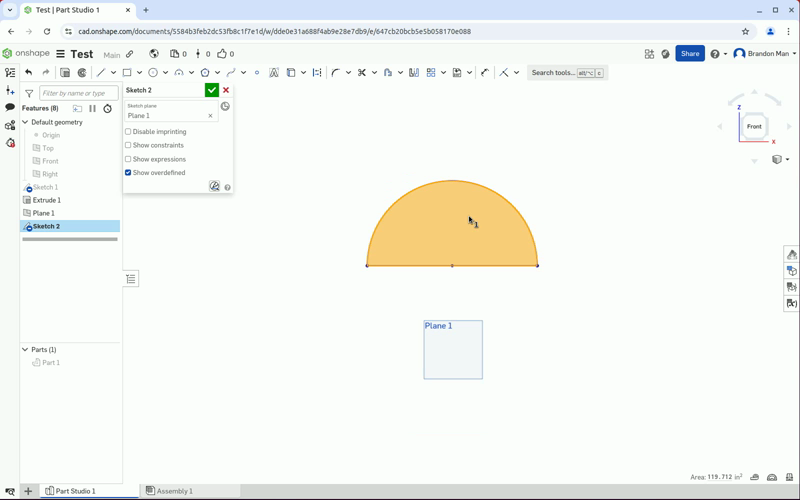
scroll(-6)
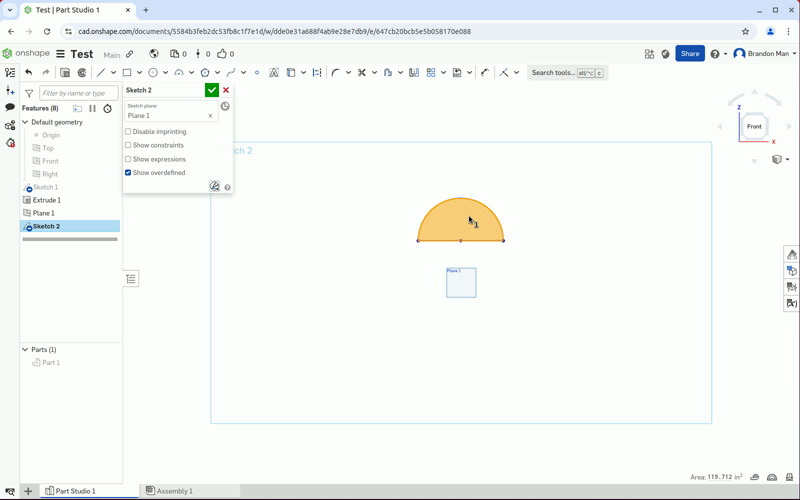
mouse_move(73, 352)
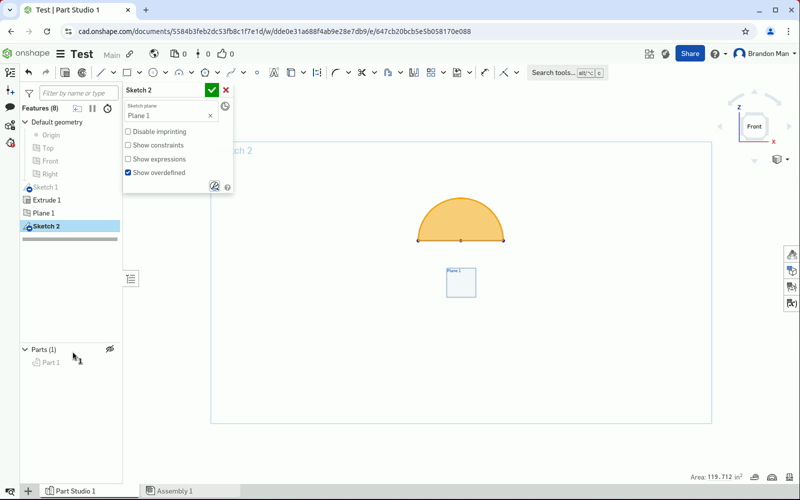
key(shift+y)
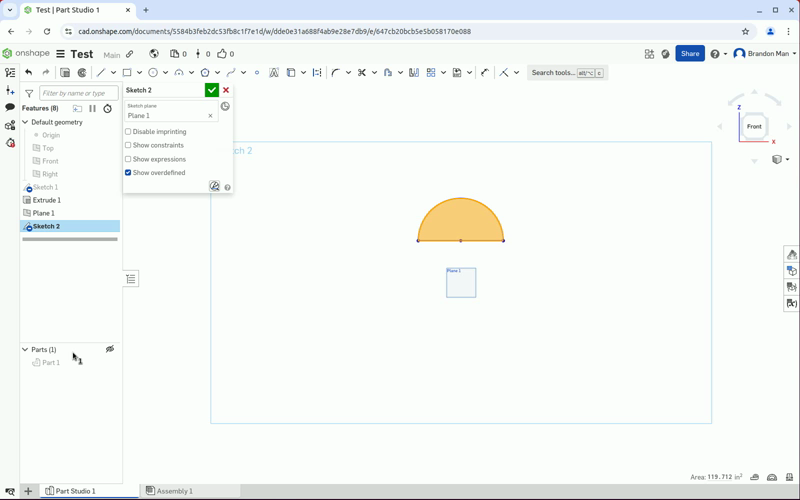
key(shift+e)
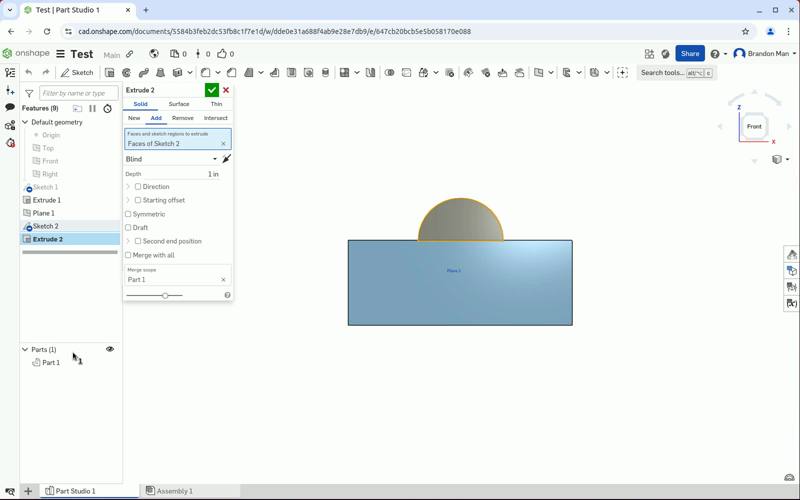
mouse_move(143, 106)
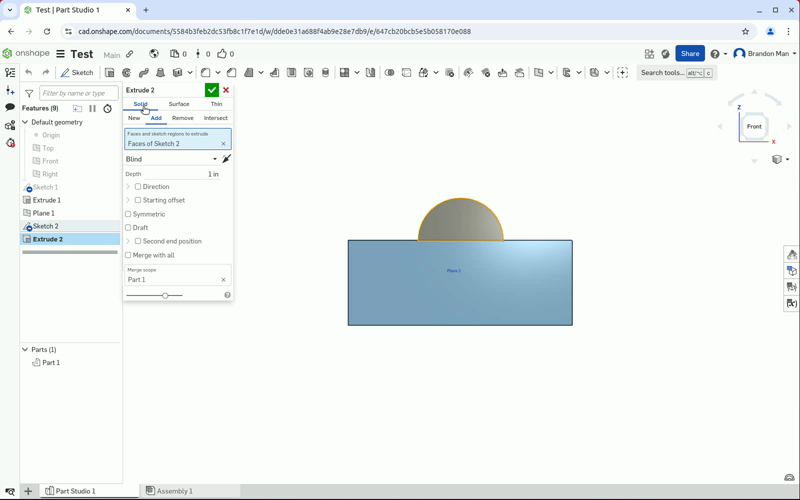
click(143, 106)
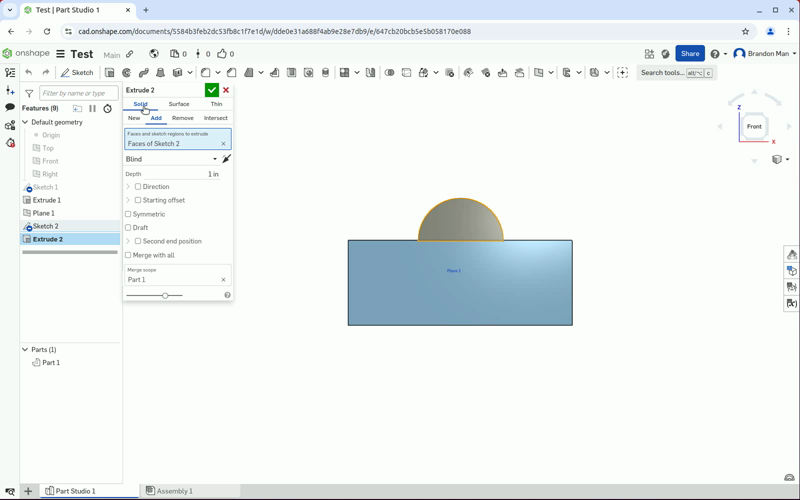
mouse_move(186, 120)
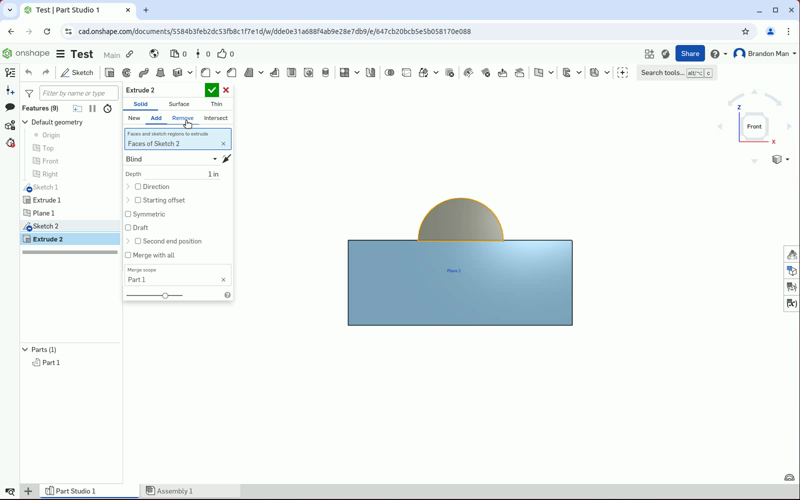
click(186, 120)
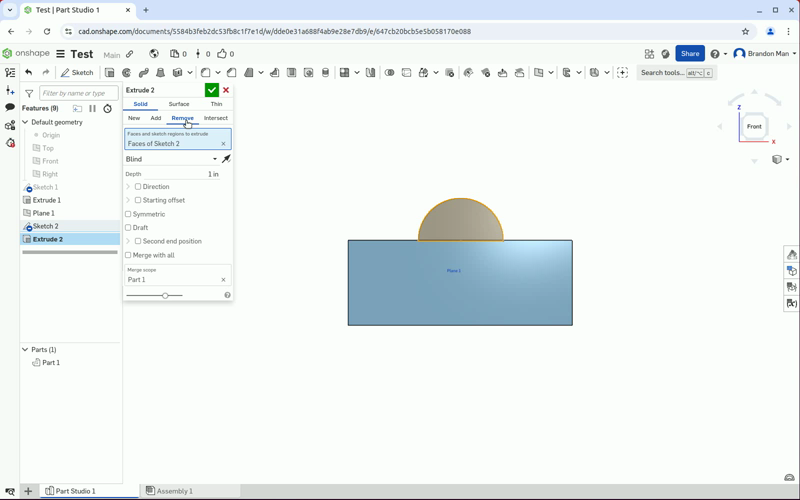
key(tab, 4)
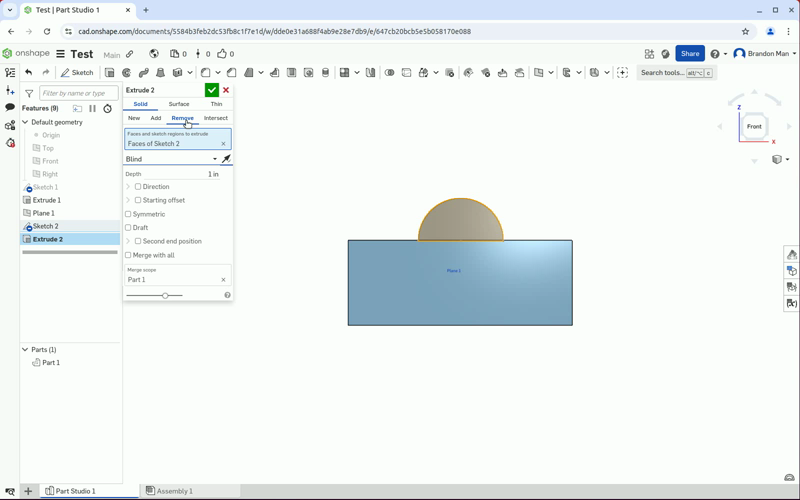
text(17.331)
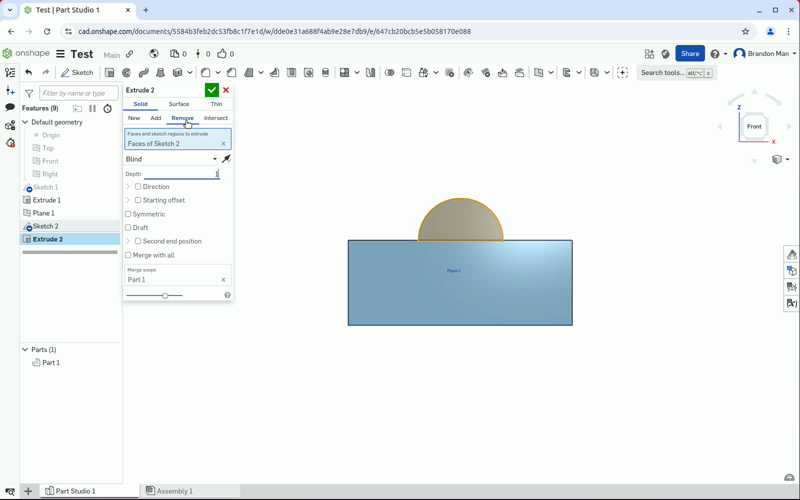
key(tab, 6)
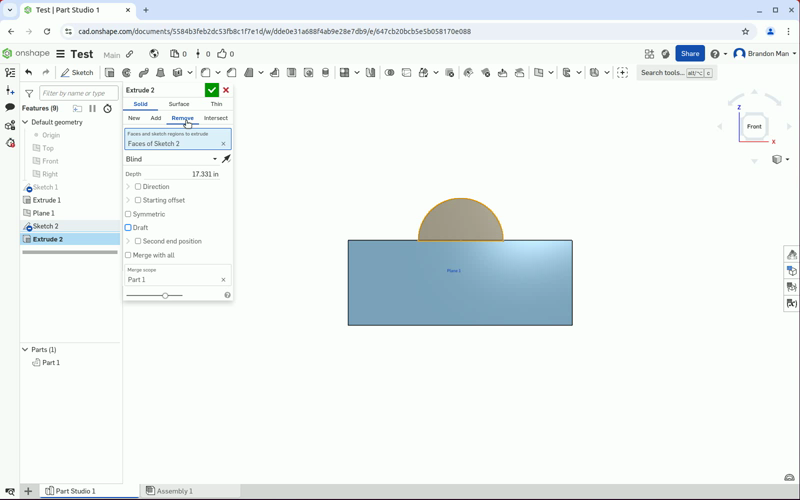
key(space)
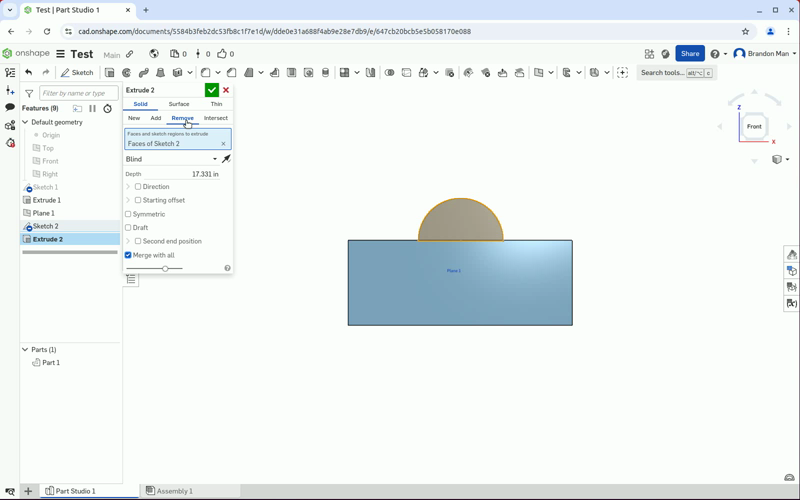
key(enter)
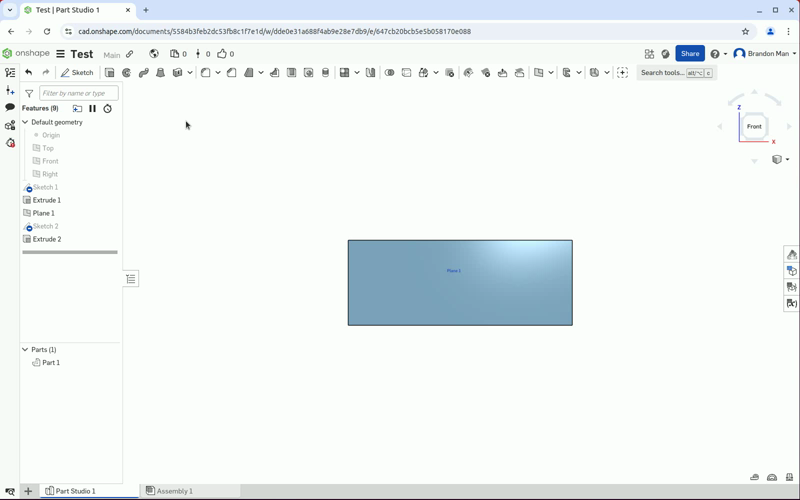
key(shift+h)
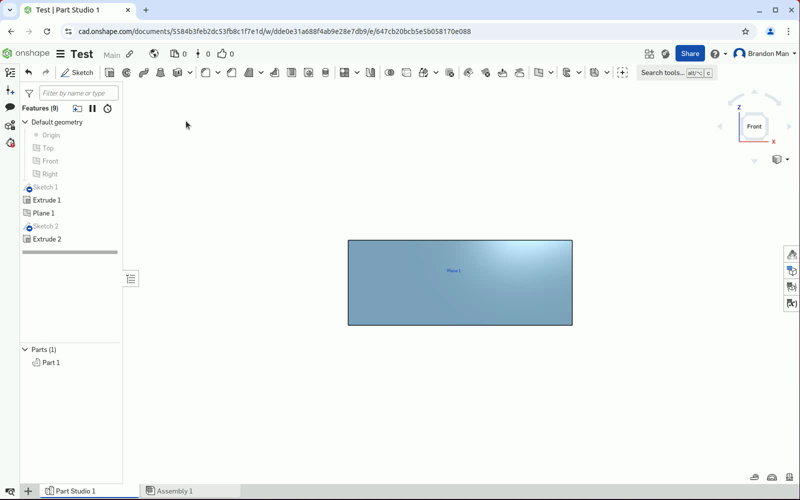
key(shift+h)
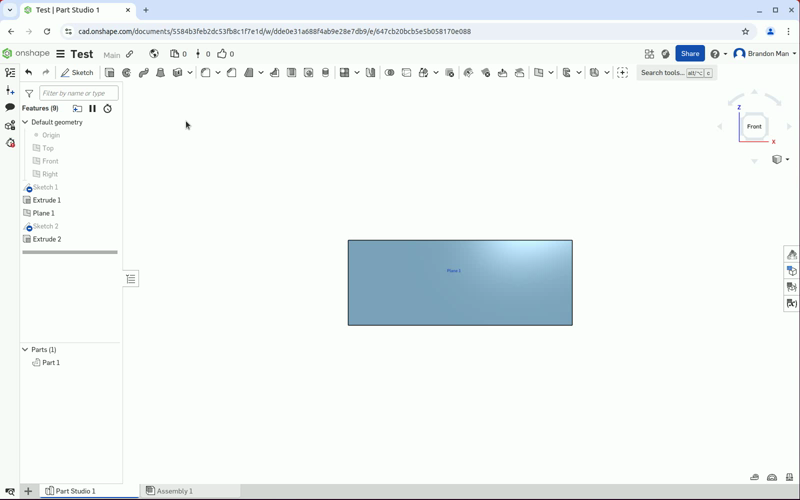
mouse_move(73, 189)
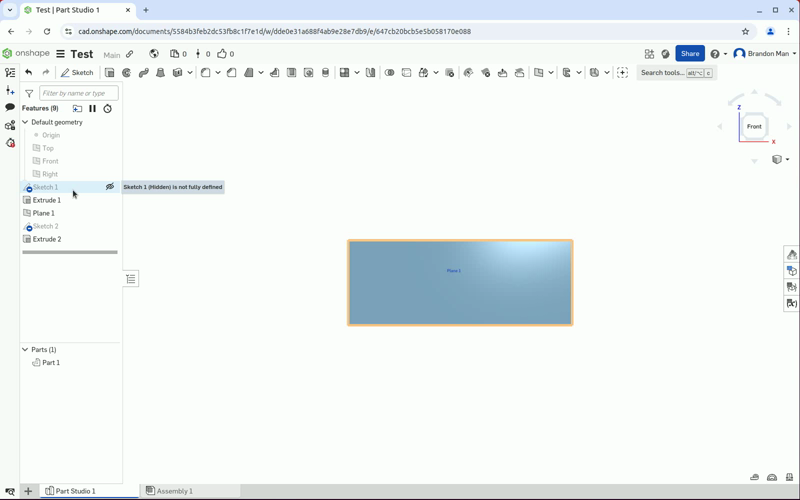
click(73, 189)
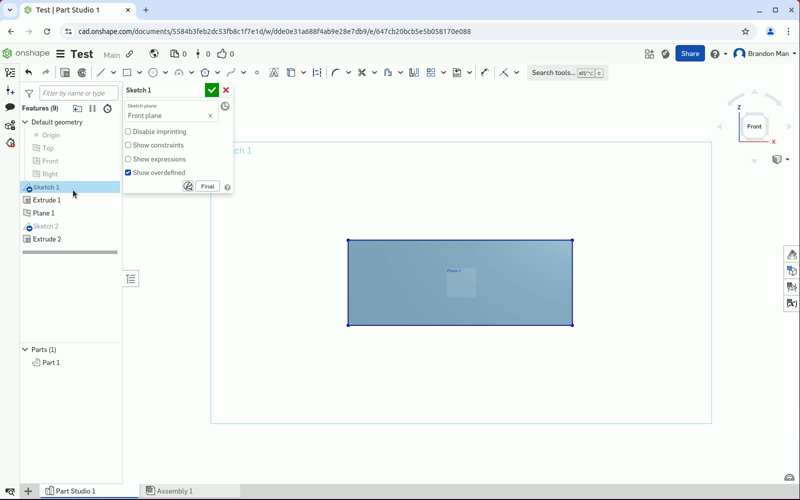
mouse_move(229, 92)
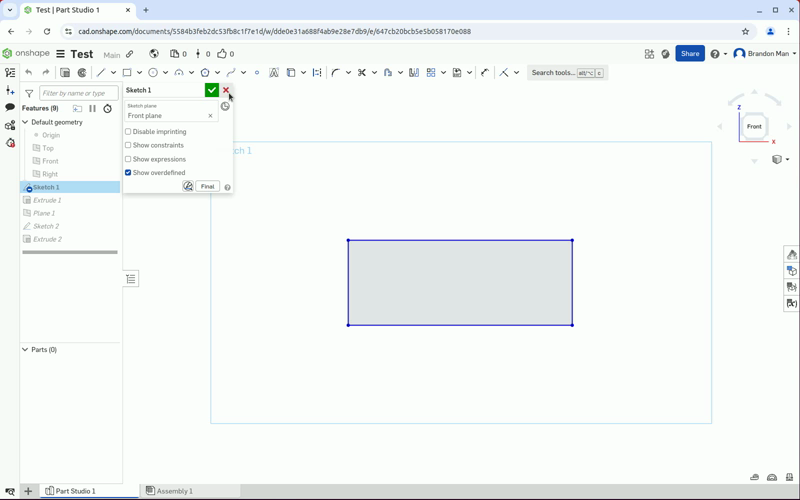
click(229, 92)
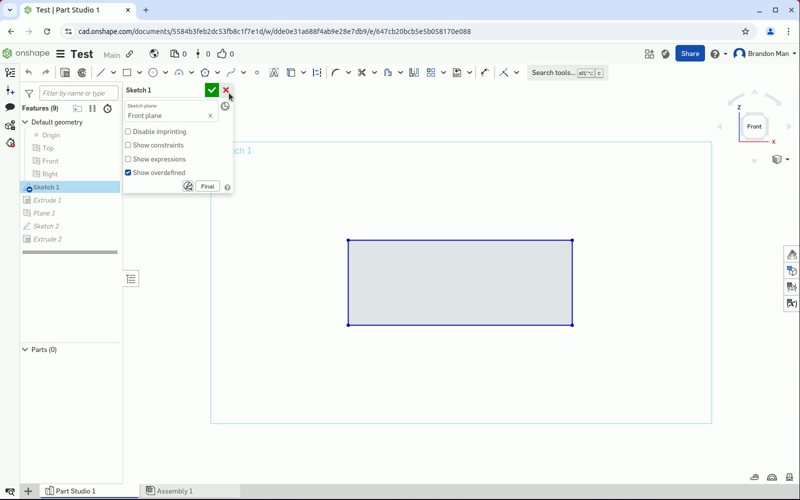
key(shift+s)
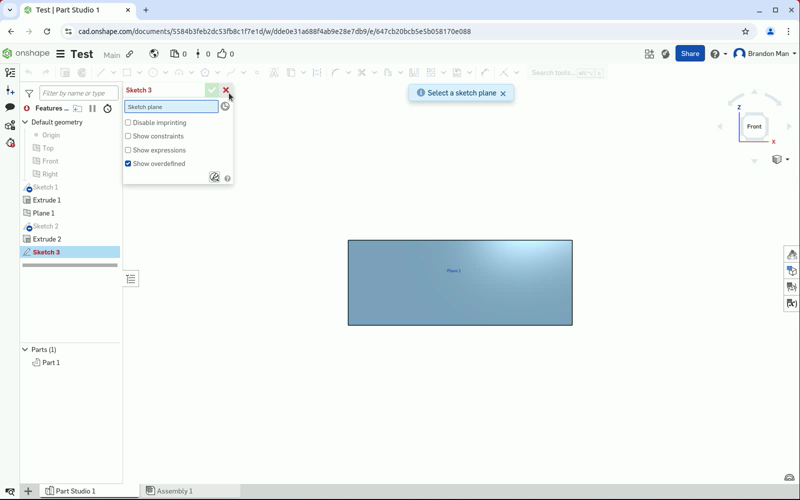
mouse_move(73, 215)
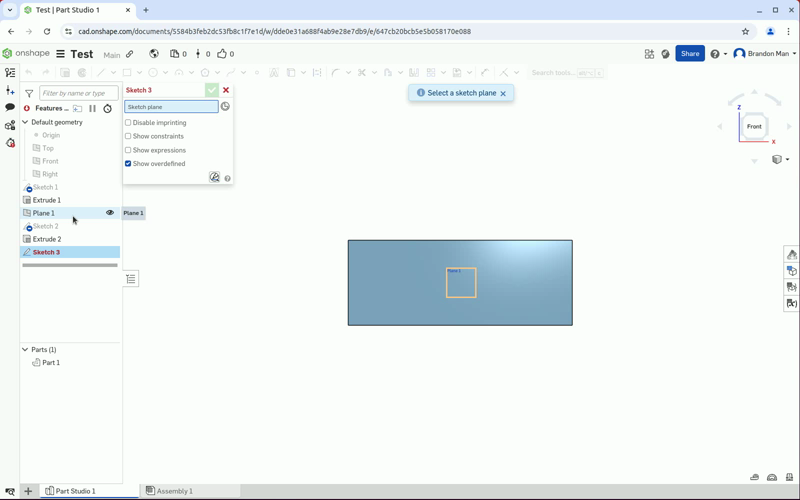
click(73, 215)
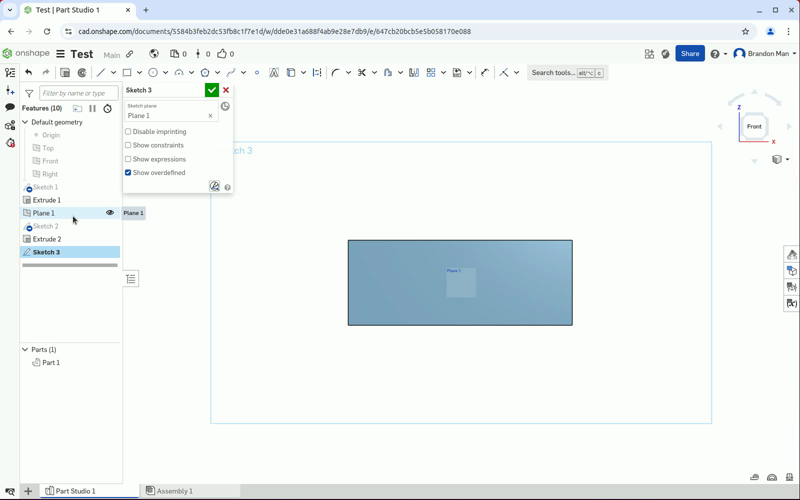
mouse_move(73, 352)
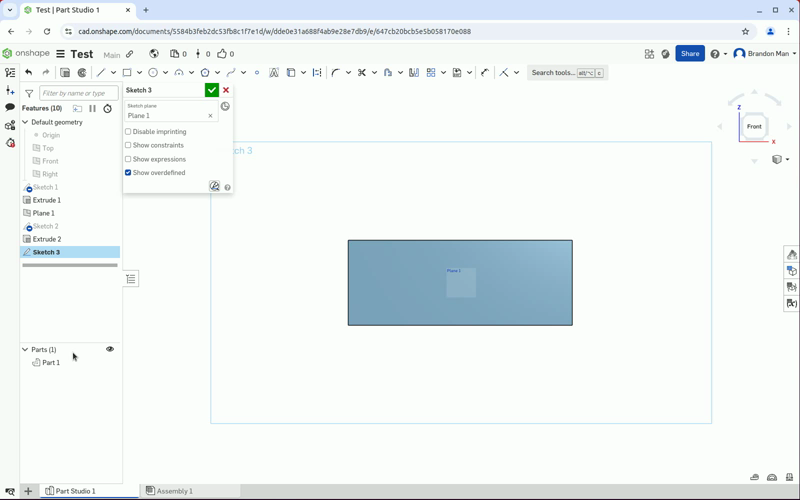
key(y)
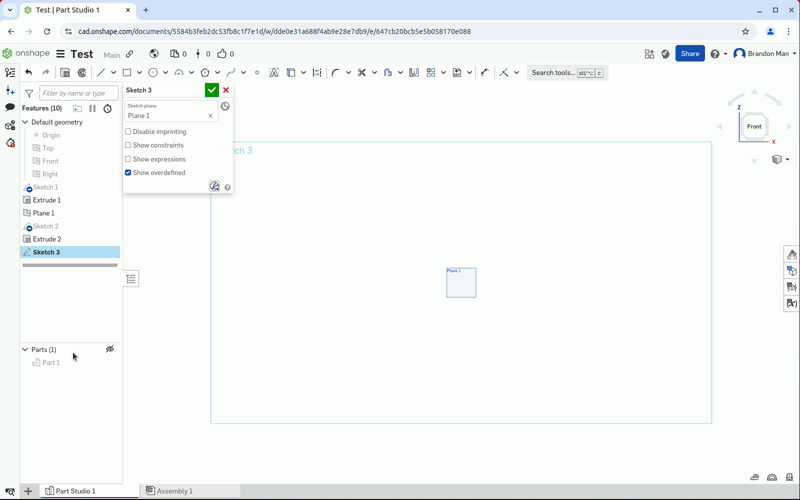
key(a)
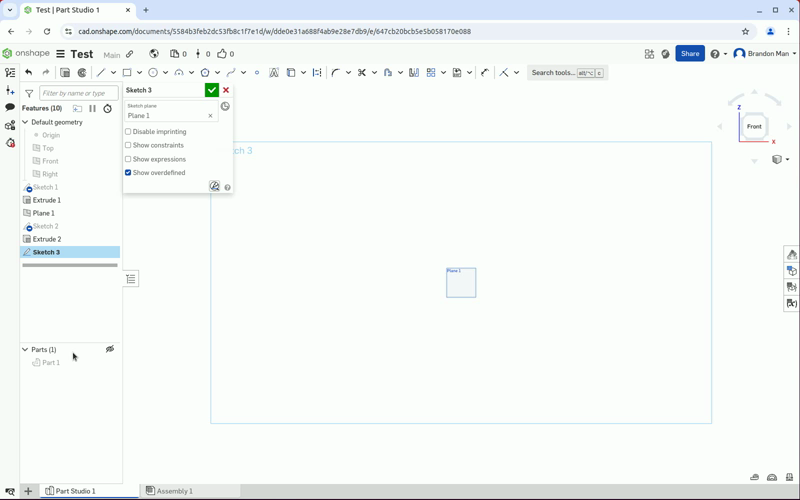
key_down(shift)
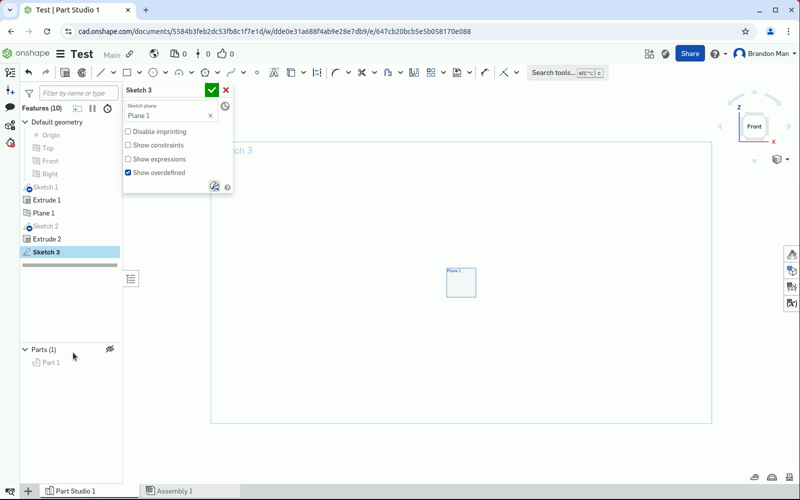
mouse_move(418, 240)
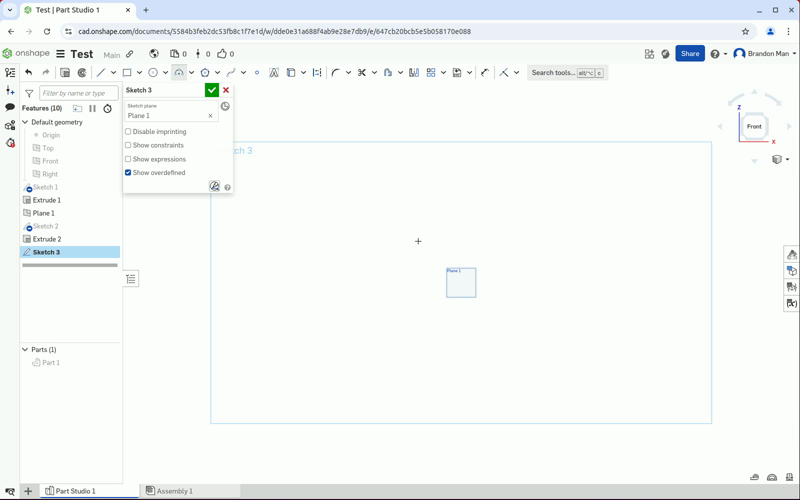
click(418, 240)
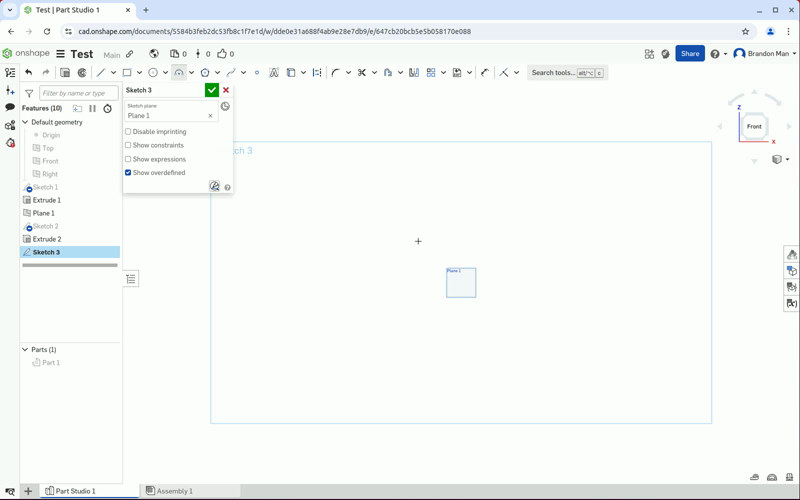
key_up(shift)
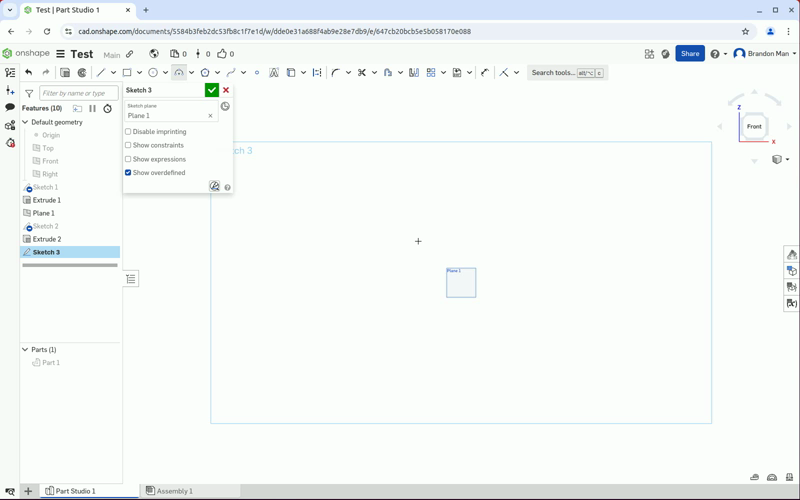
key_down(shift)
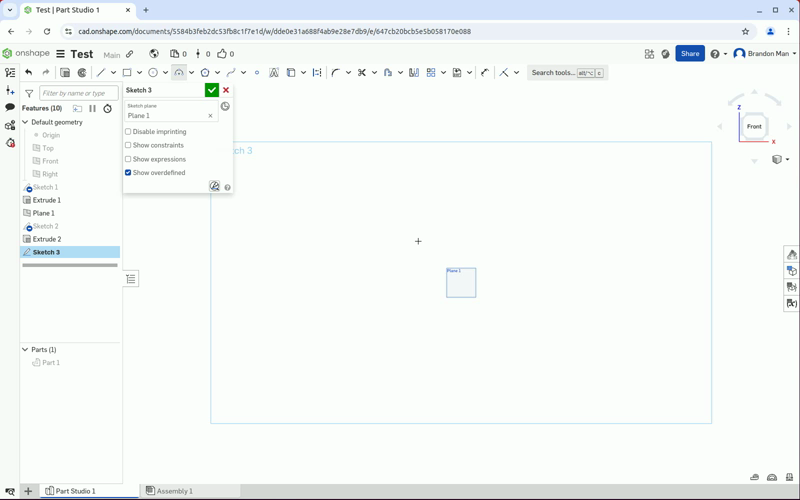
mouse_move(503, 240)
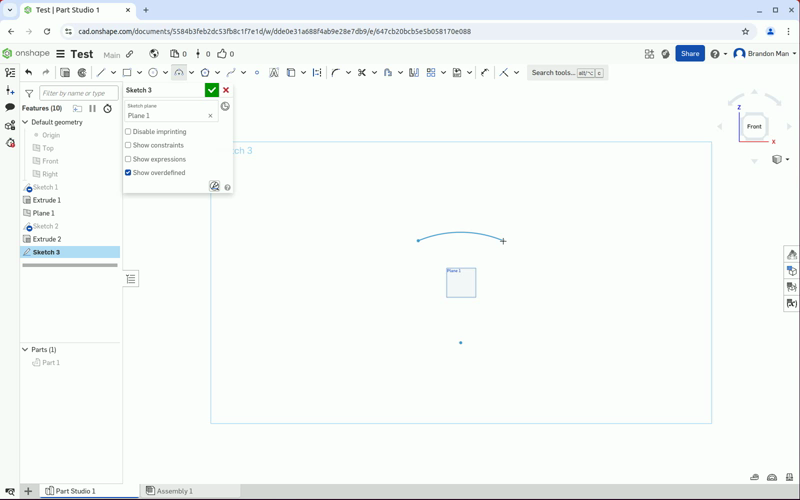
click(503, 240)
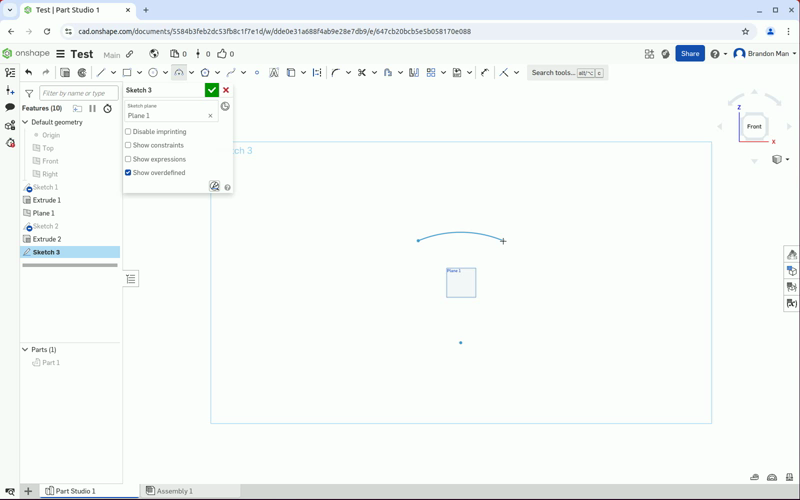
mouse_move(461, 283)
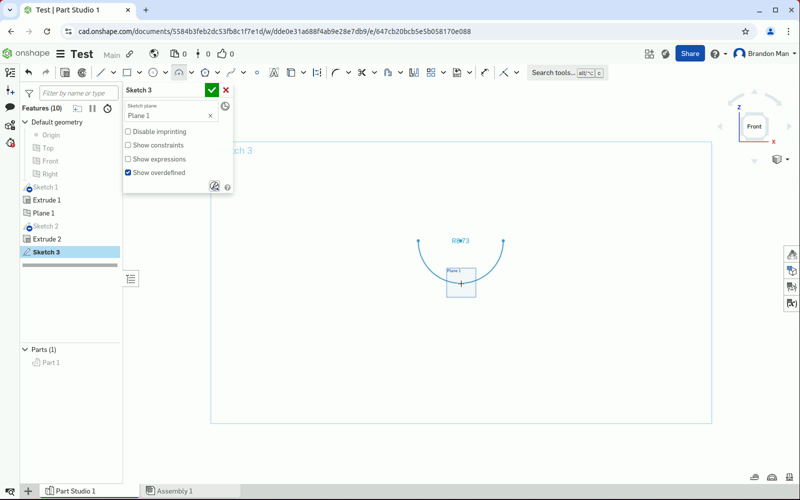
click(461, 283)
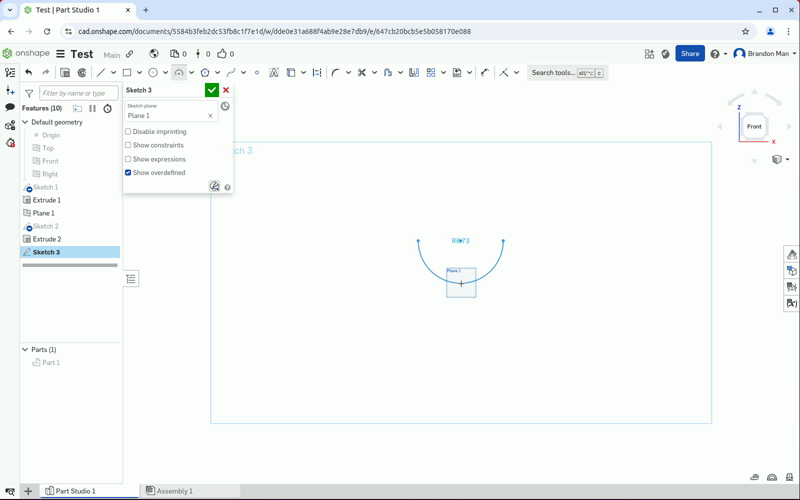
key_up(shift)
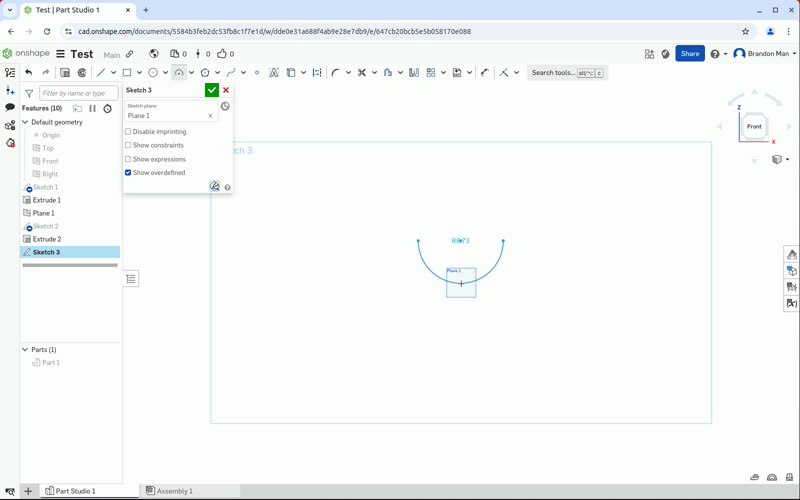
key(esc)
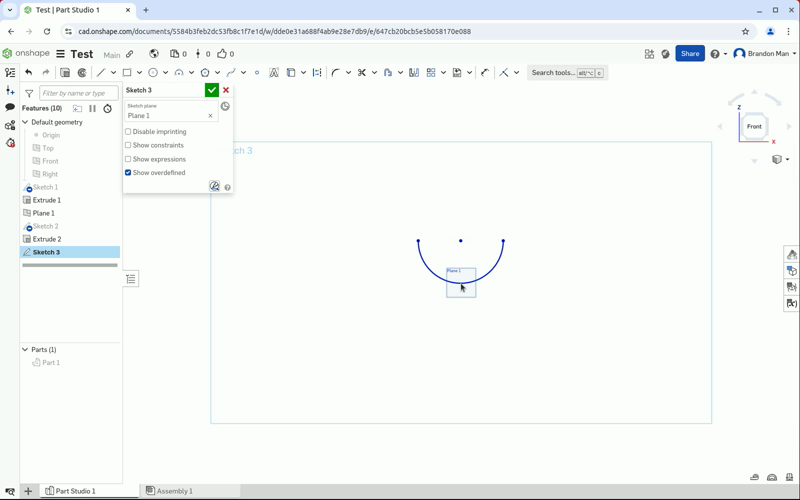
key(l)
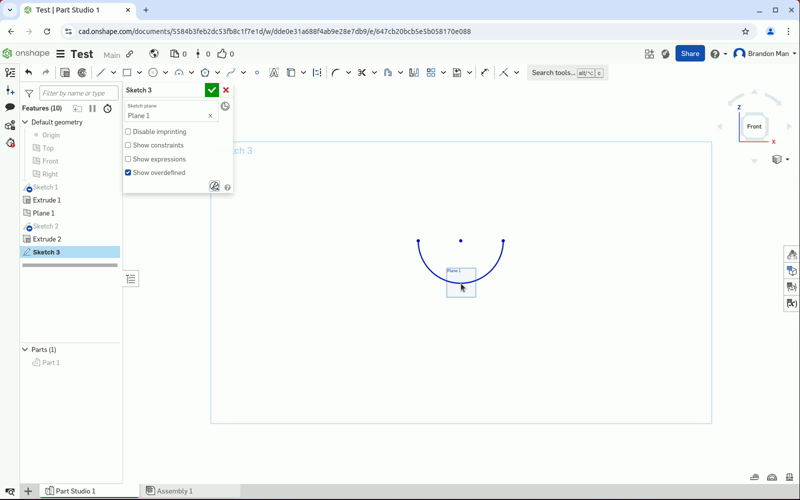
mouse_move(503, 240)
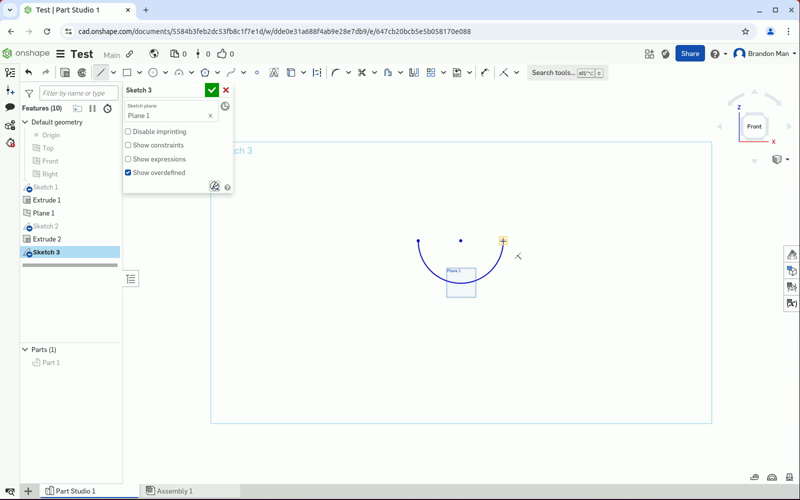
click(503, 240)
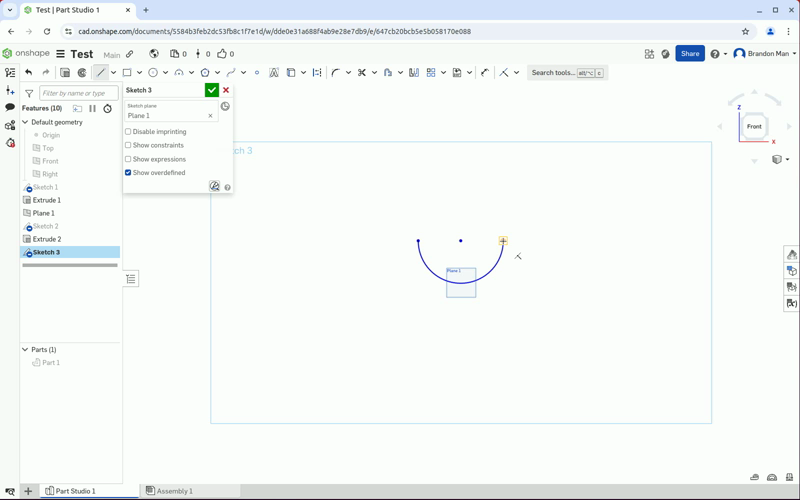
key_down(shift)
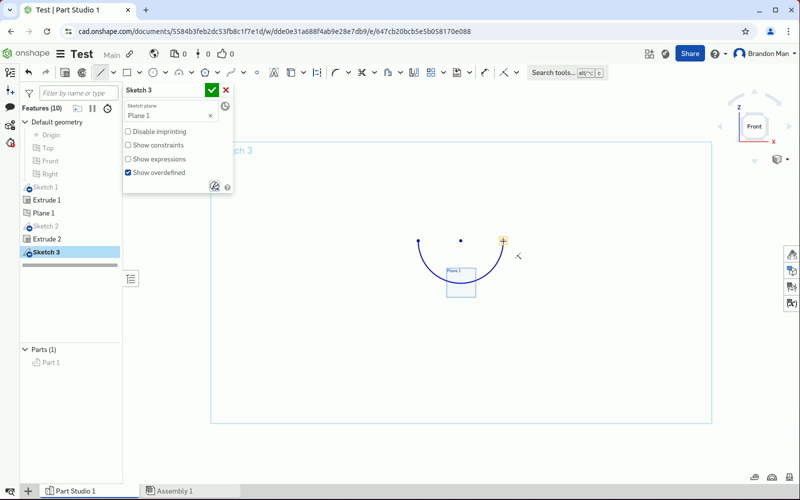
mouse_move(418, 240)
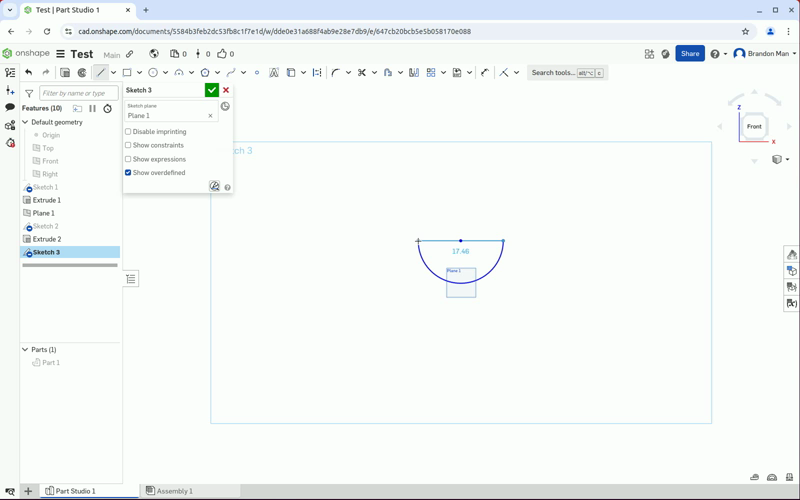
key_up(shift)
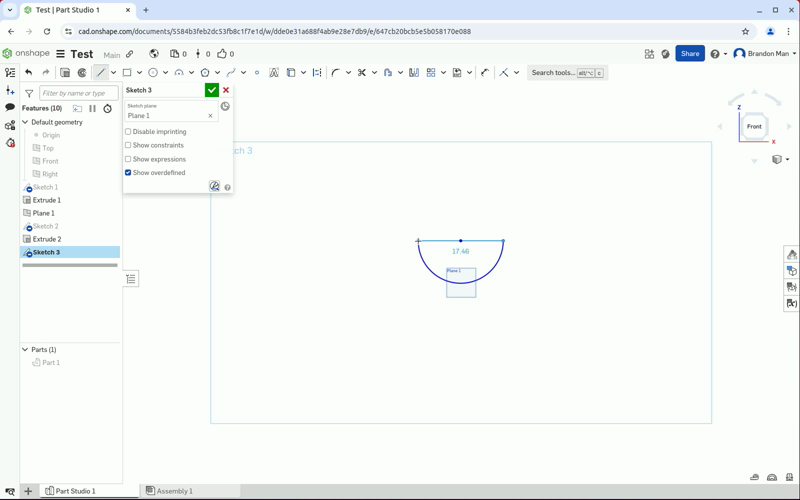
click(418, 240)
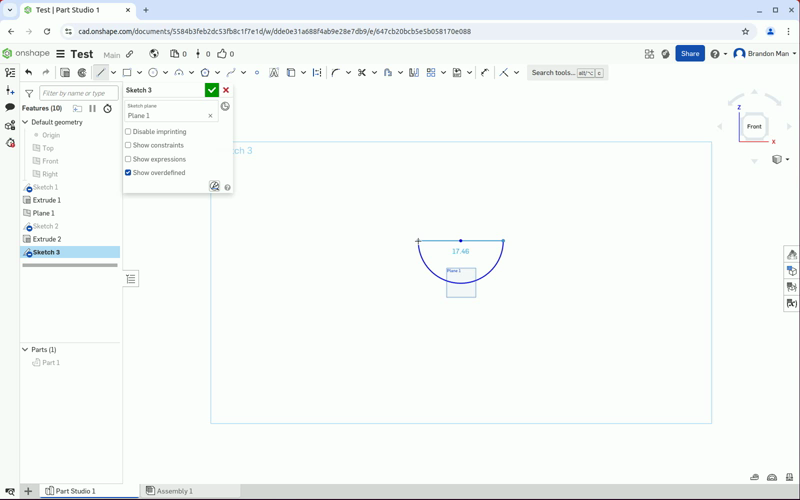
key(esc)
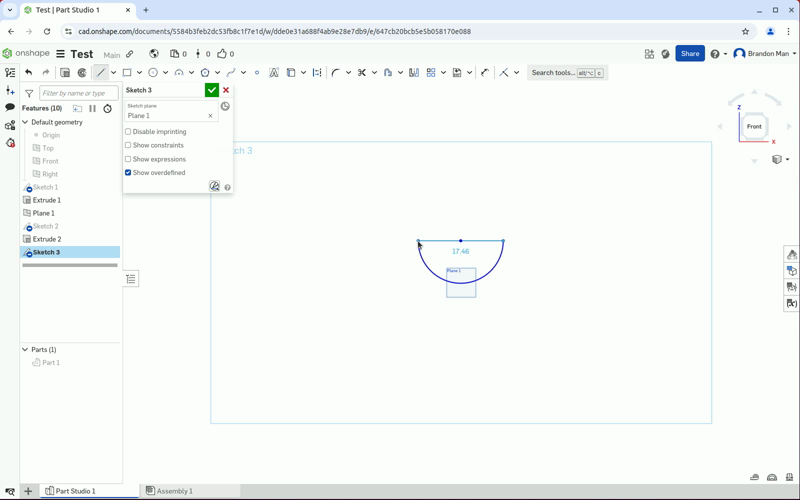
mouse_move(447, 254)
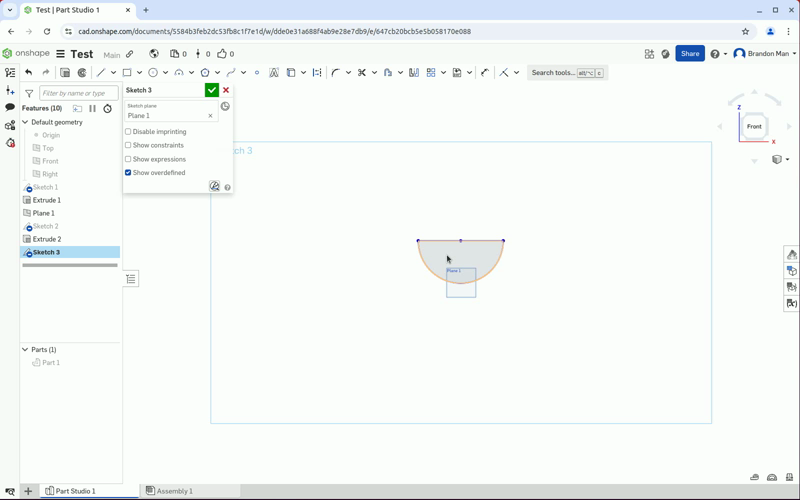
scroll(6)
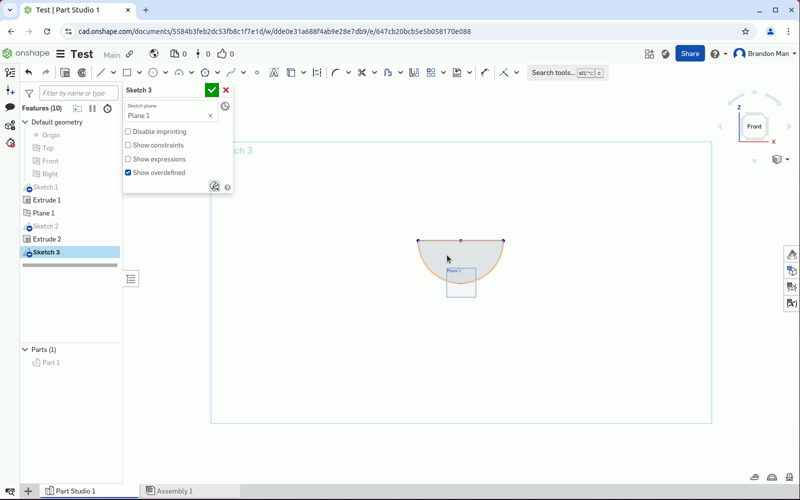
scroll(6)
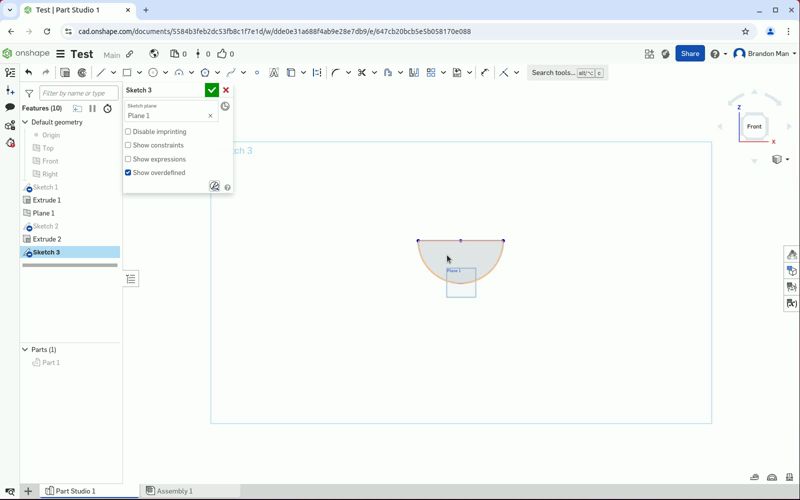
scroll(6)
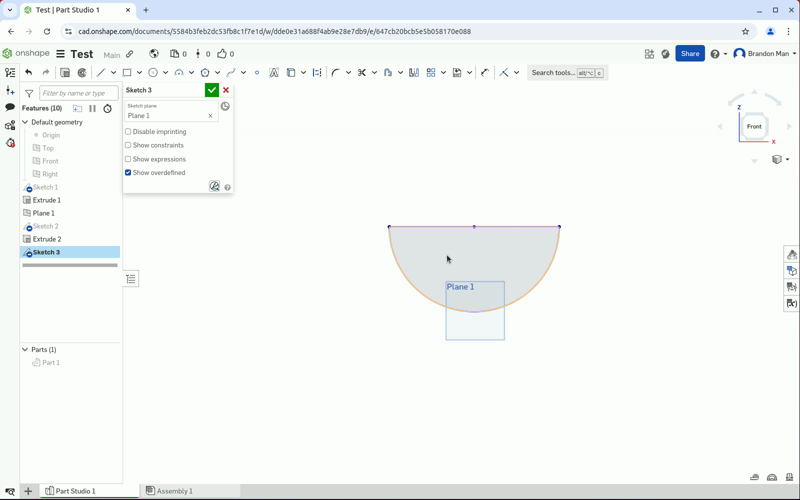
scroll(6)
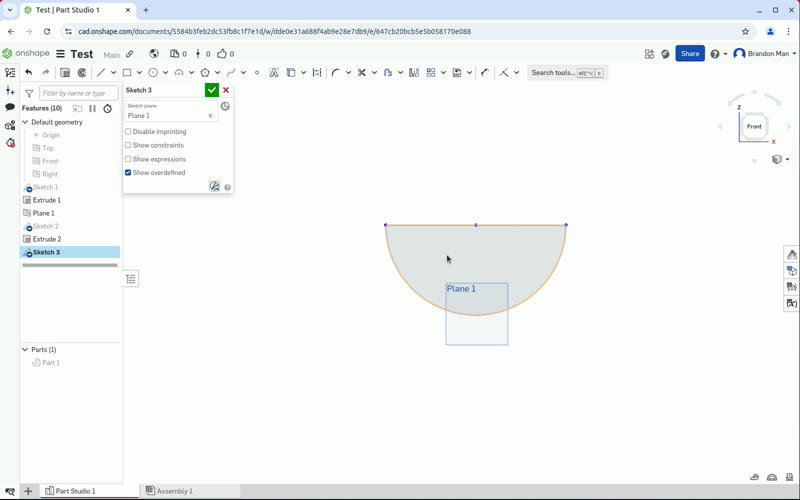
scroll(6)
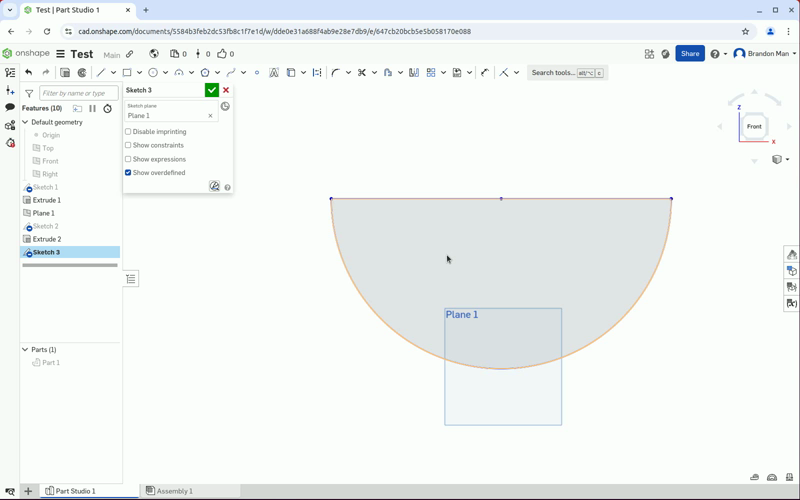
scroll(6)
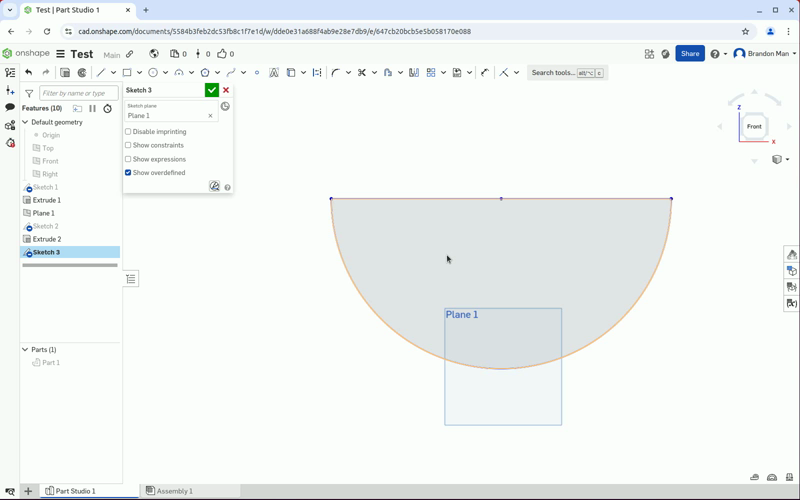
scroll(6)
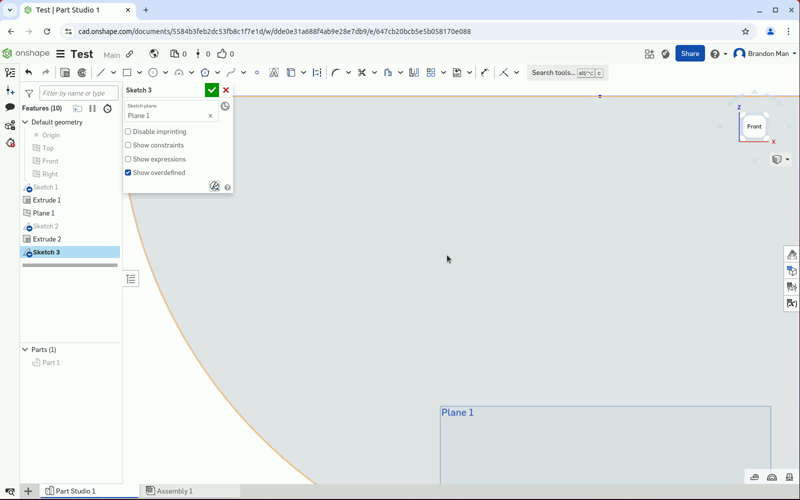
click(447, 254)
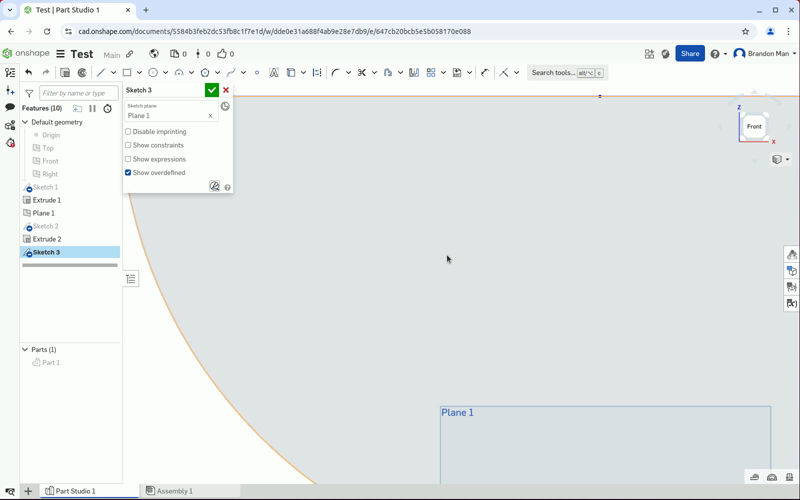
scroll(-6)
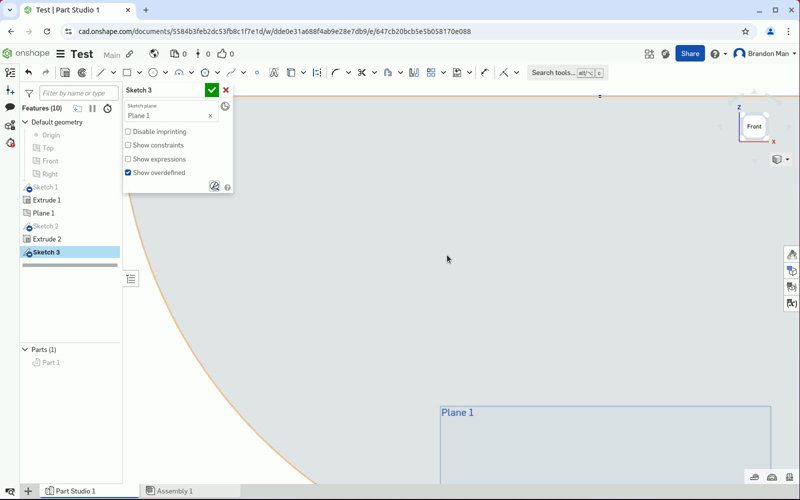
scroll(-6)
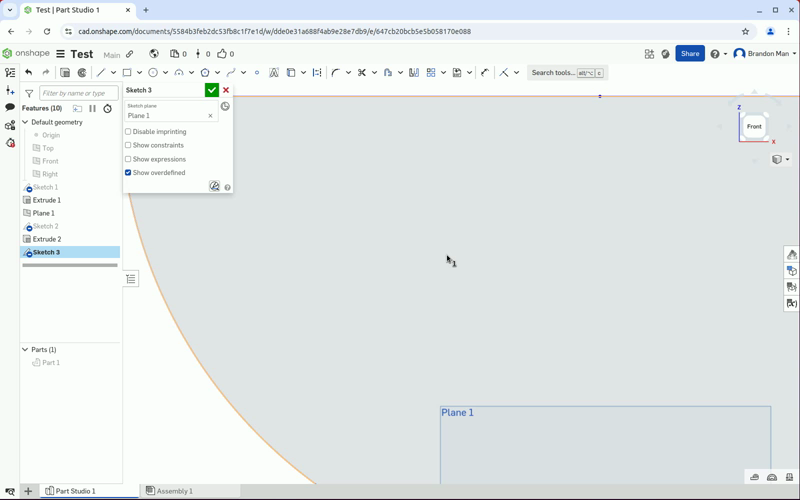
scroll(-6)
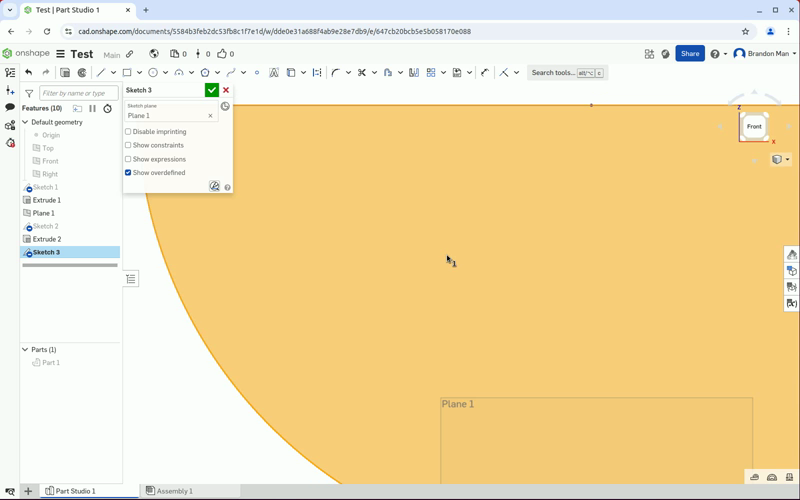
scroll(-6)
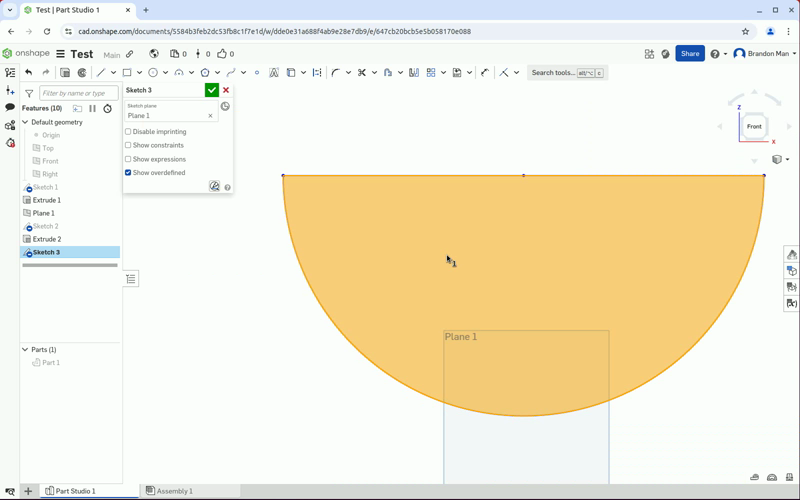
scroll(-6)
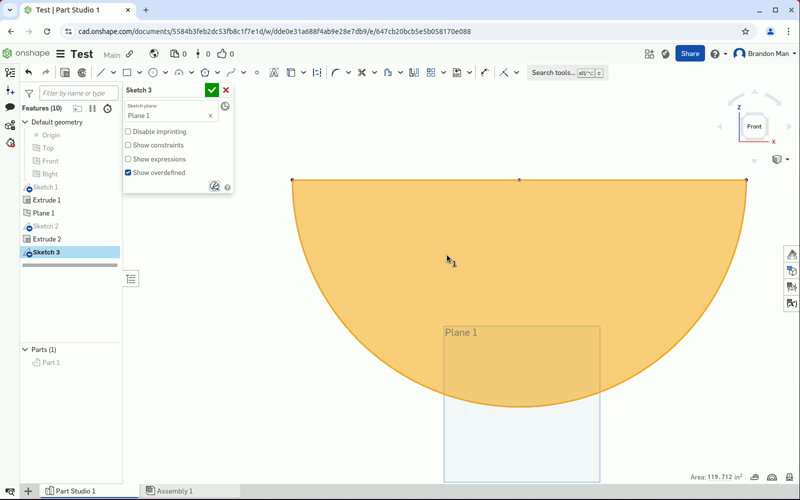
scroll(-6)
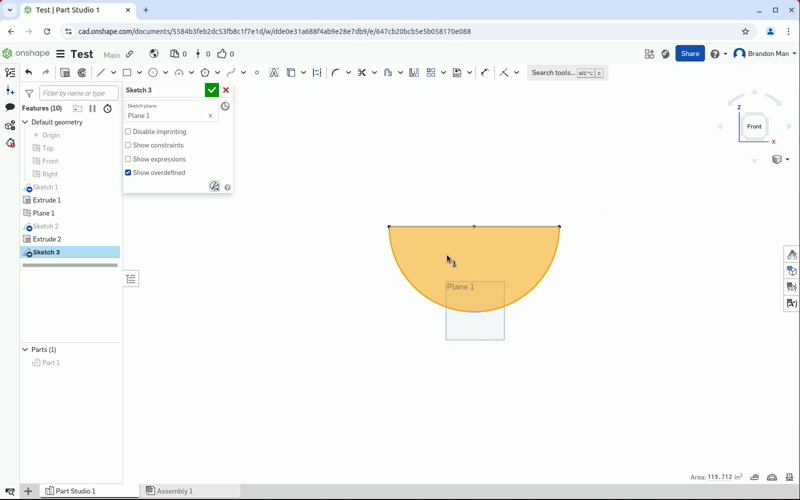
scroll(-6)
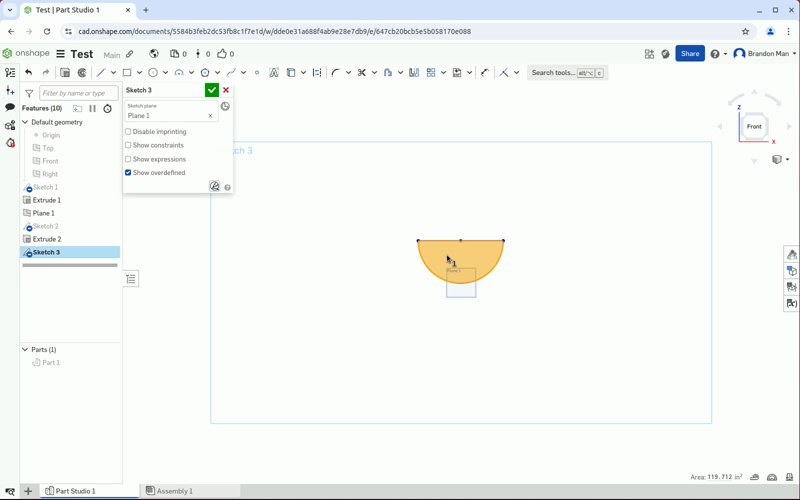
mouse_move(73, 352)
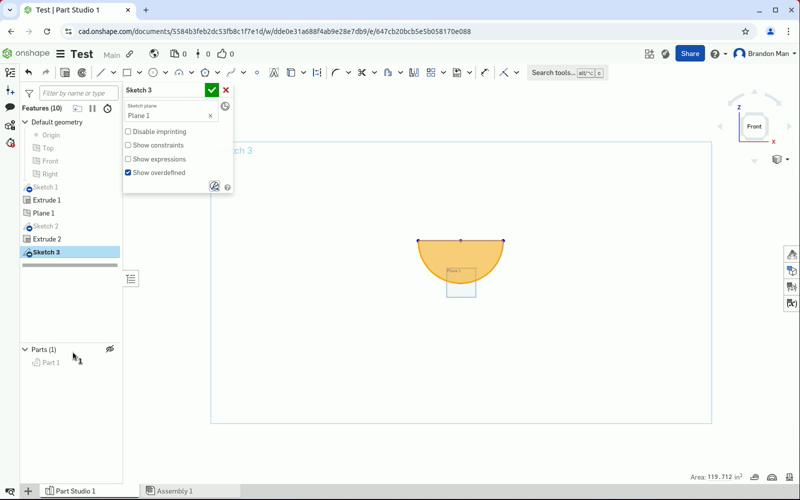
key(shift+y)
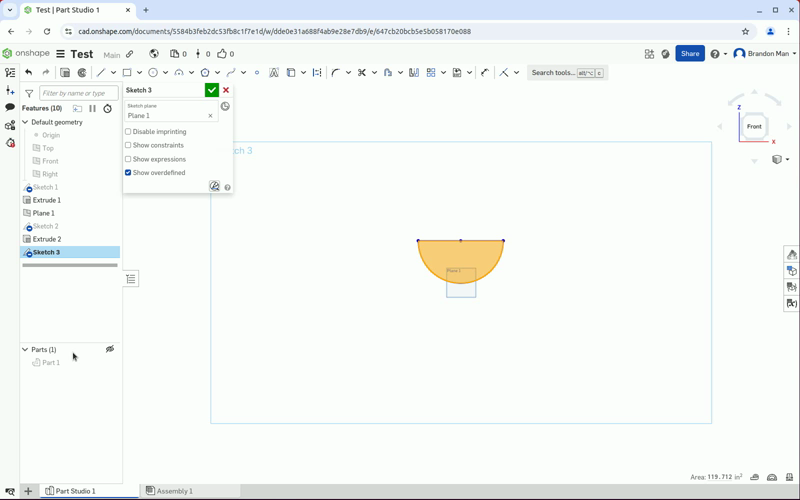
key(shift+e)
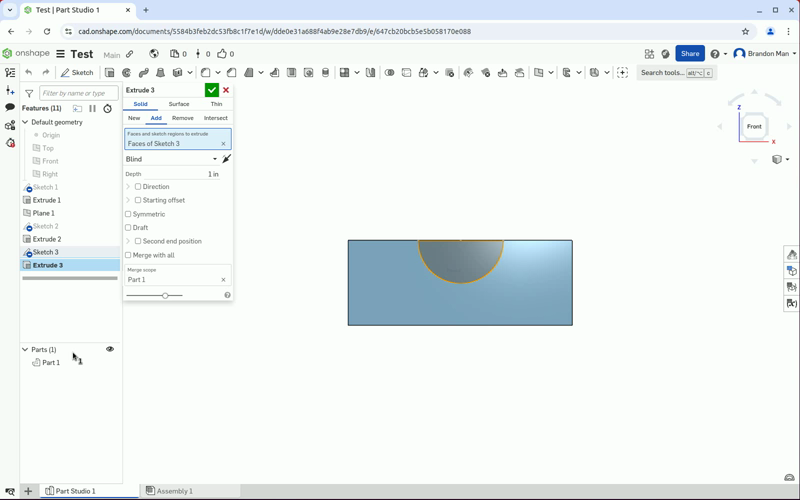
mouse_move(143, 106)
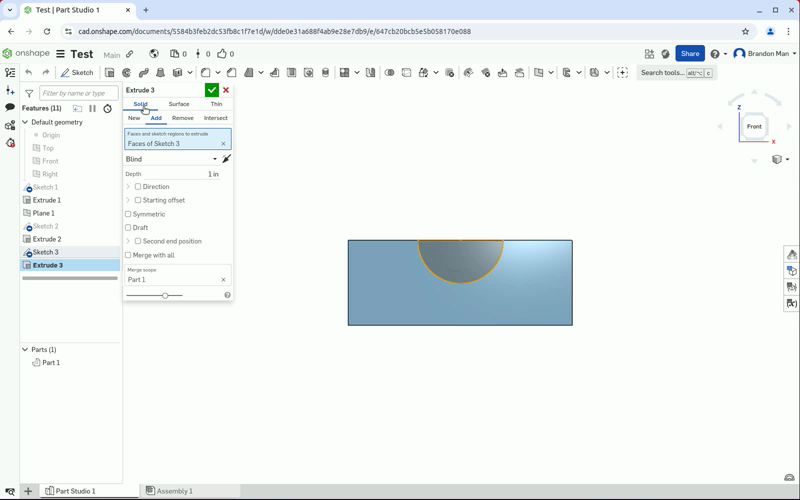
click(143, 106)
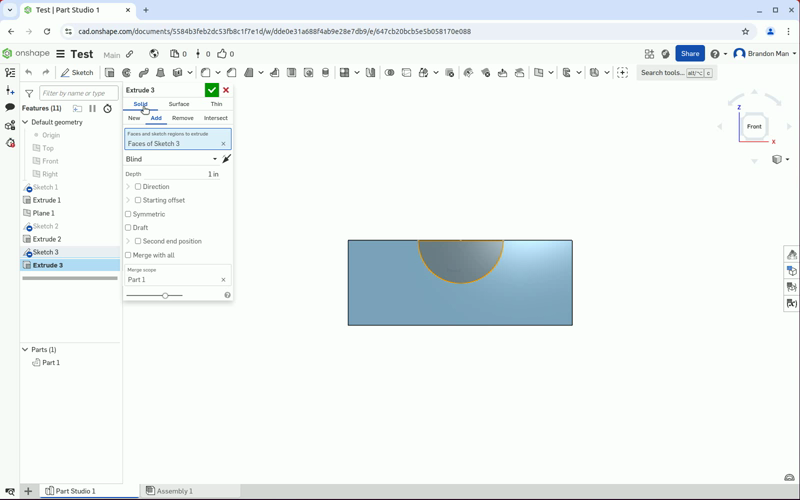
mouse_move(186, 120)
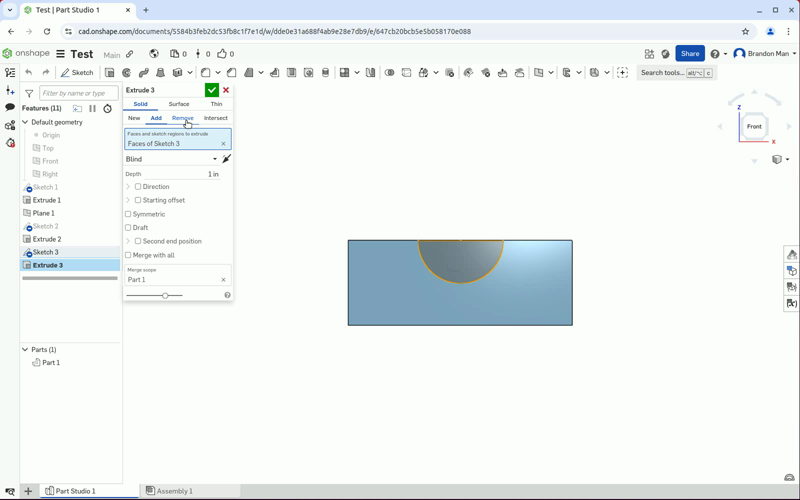
click(186, 120)
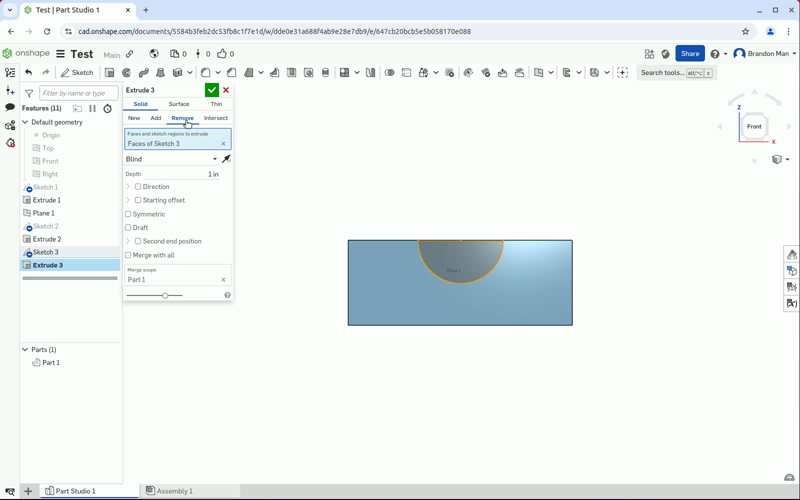
key(tab, 4)
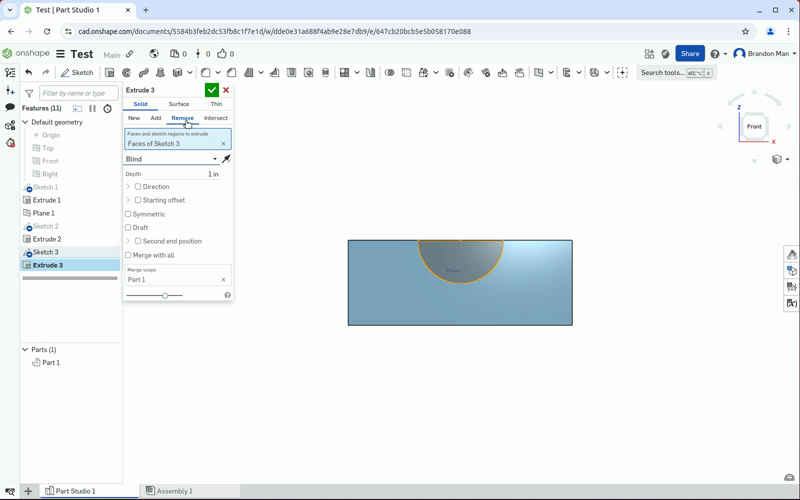
text(17.331)
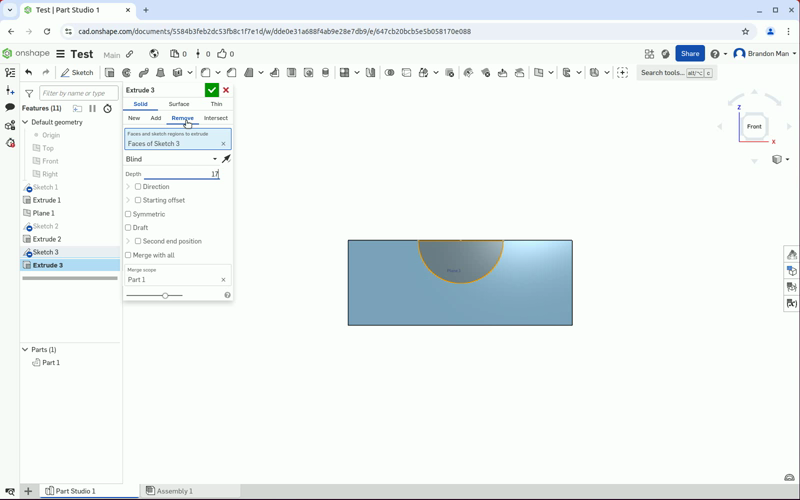
key(tab, 6)
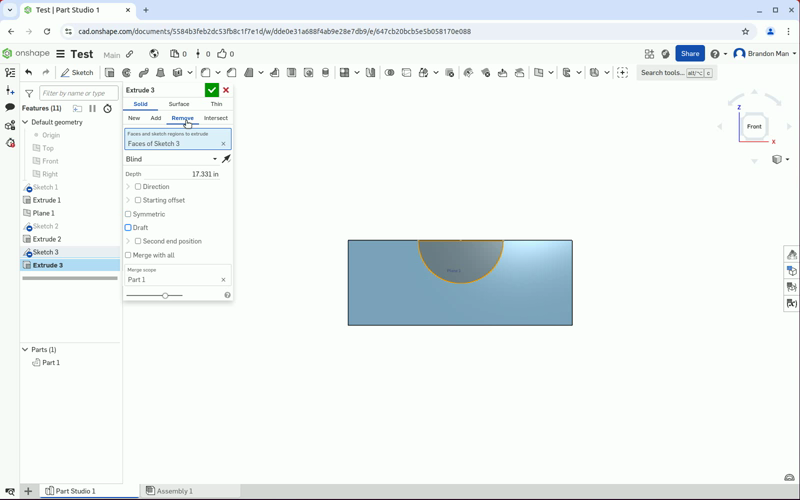
key(space)
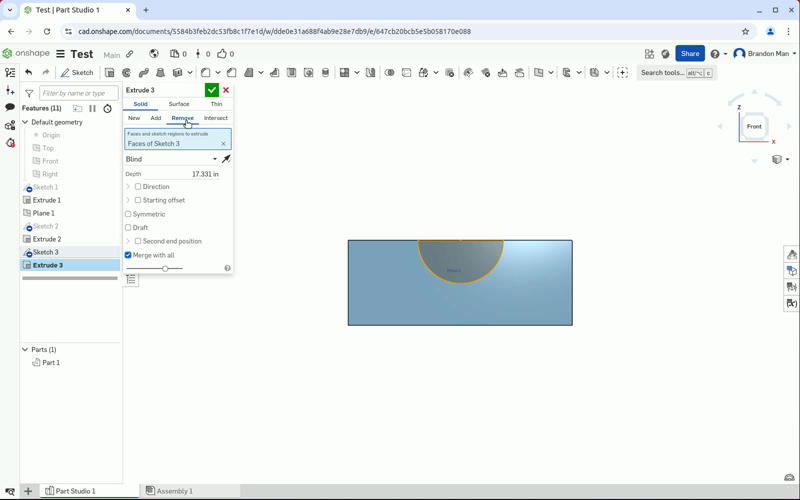
key(enter)
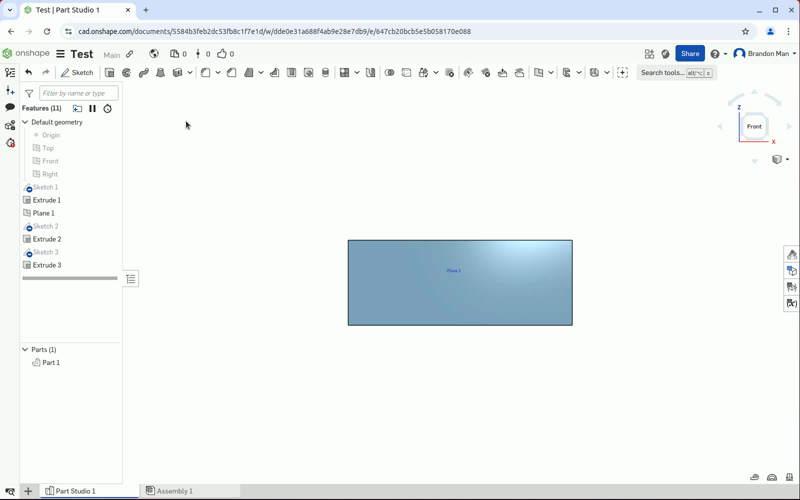
key(shift+h)
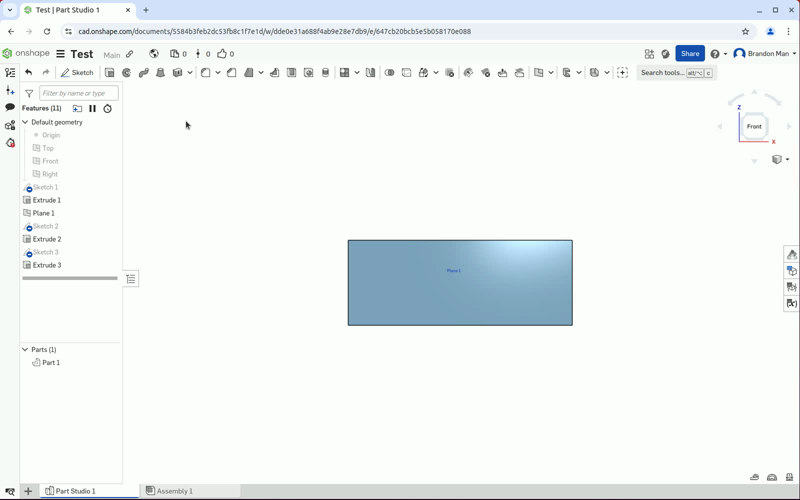
key(shift+h)
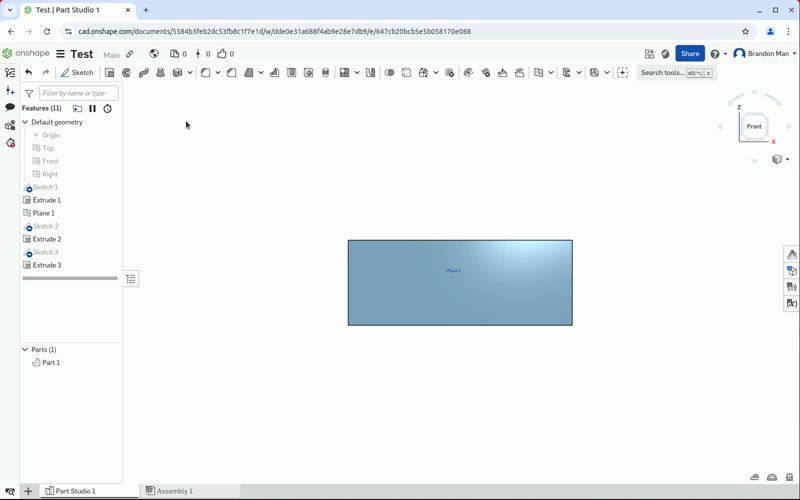
key(shift+7)
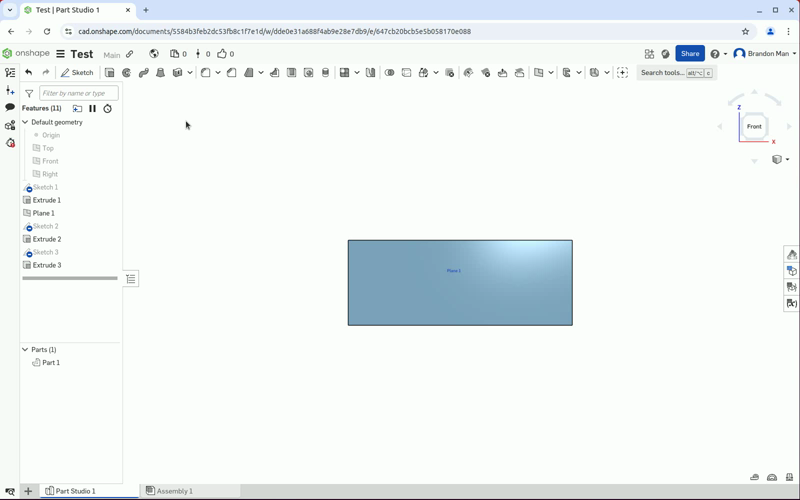
key(left, 2)
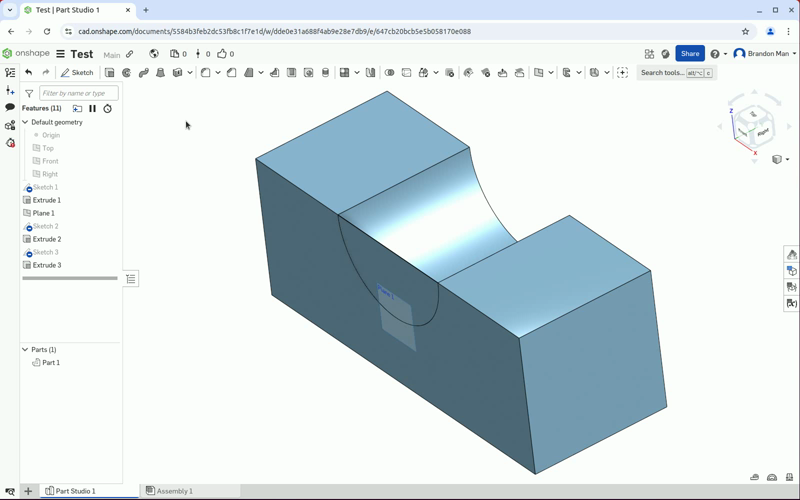
key(down, 2)
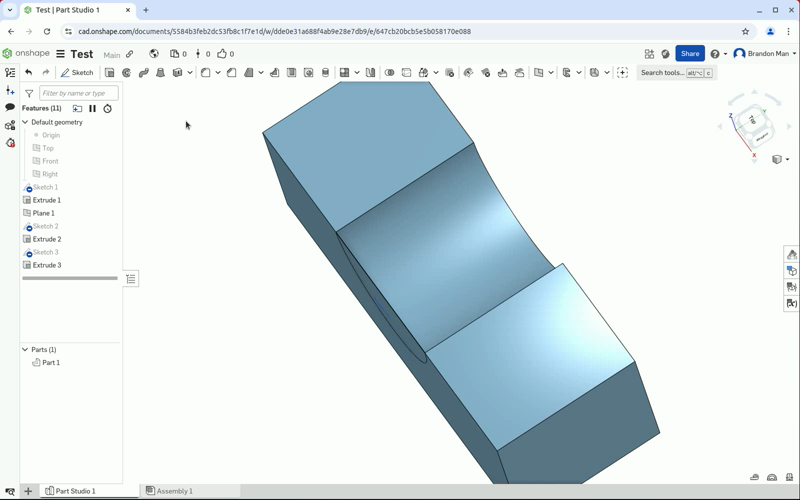
key(up, 2)
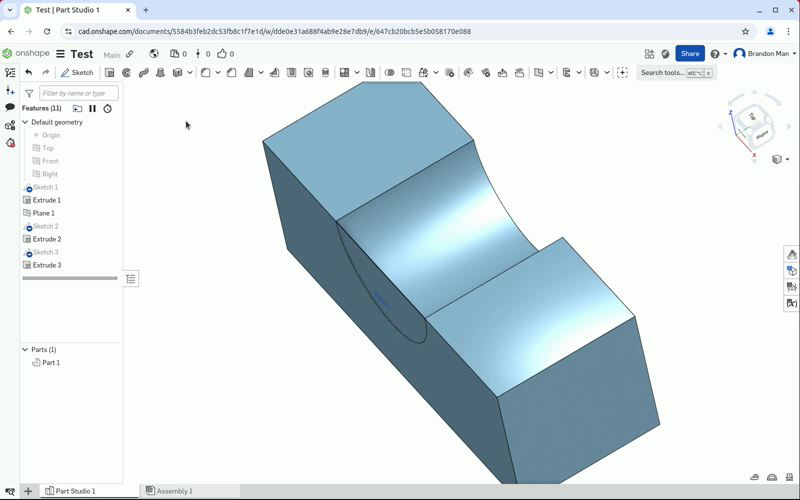
key(right, 2)
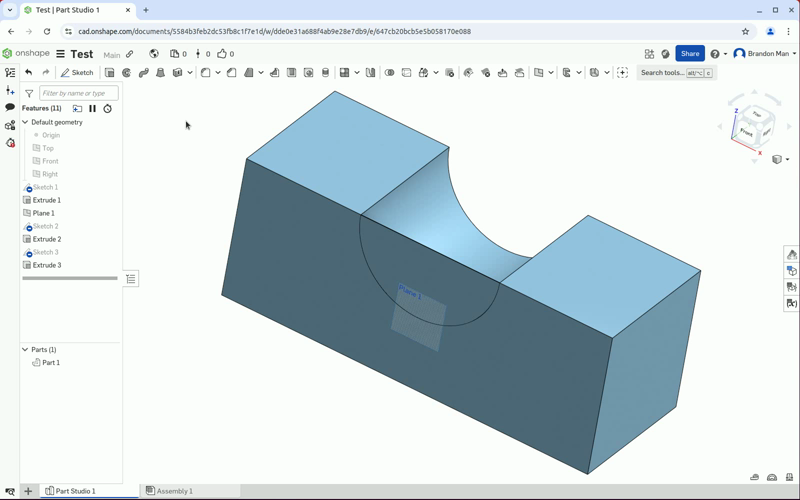
mouse_move(73, 189)
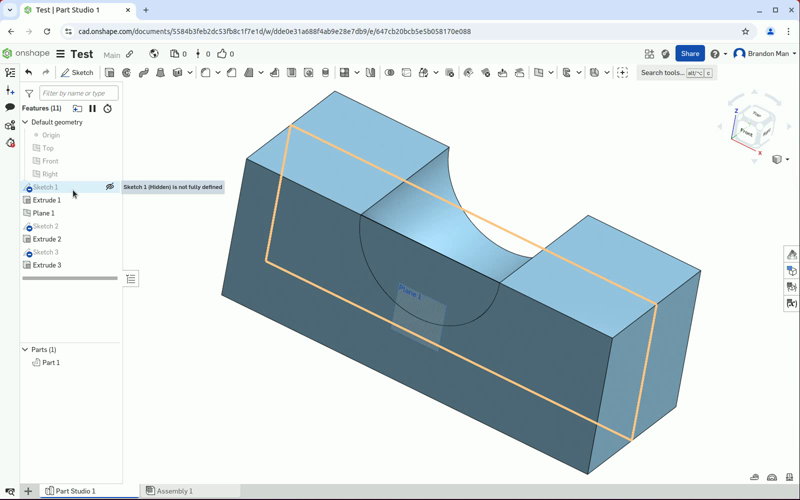
click(73, 189)